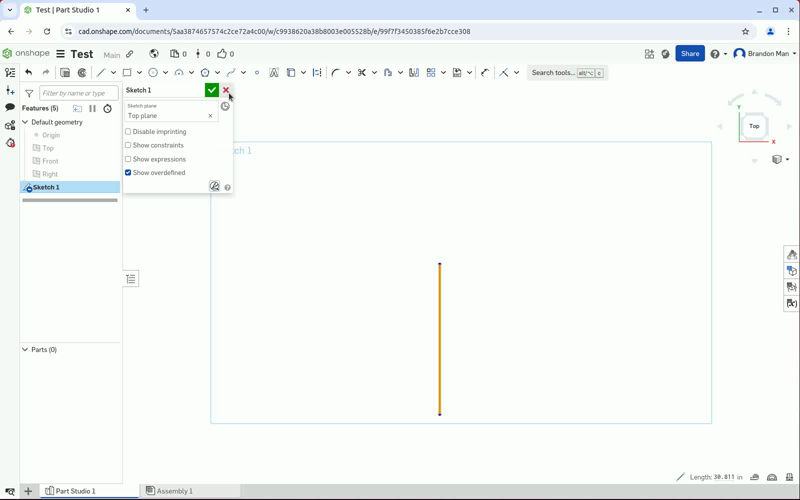
key(shift+h)
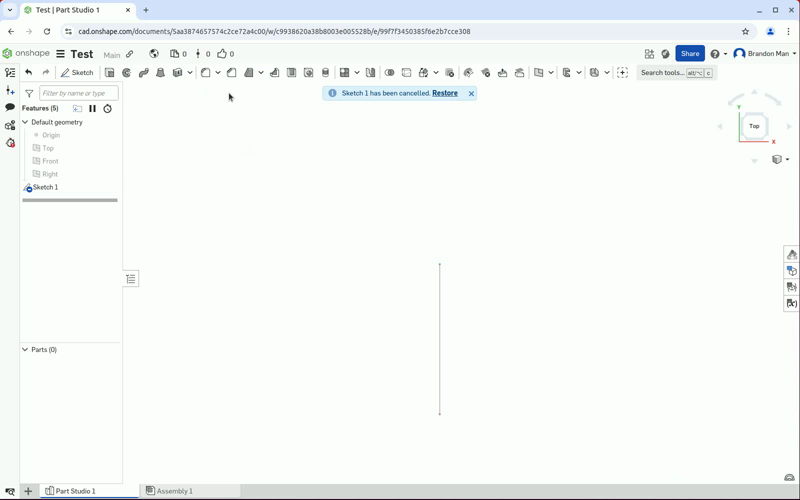
key(shift+s)
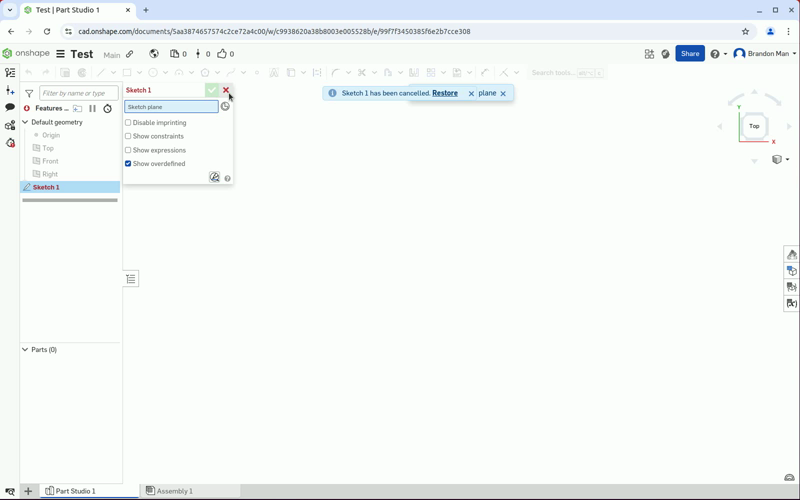
mouse_move(73, 150)
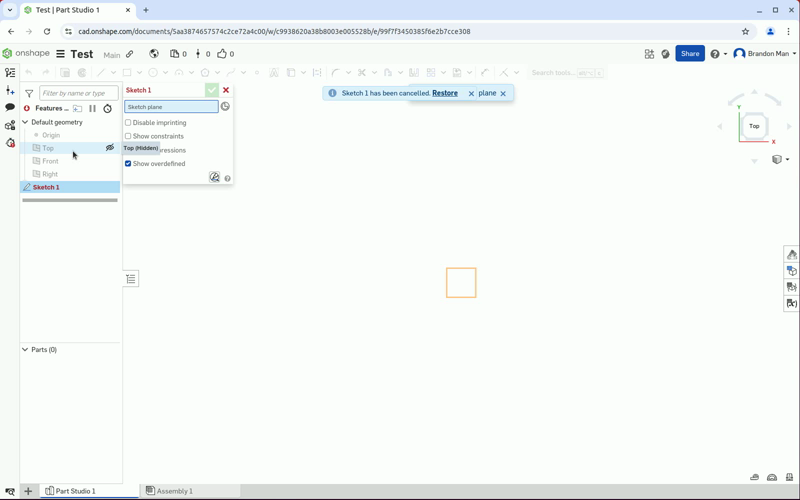
click(73, 150)
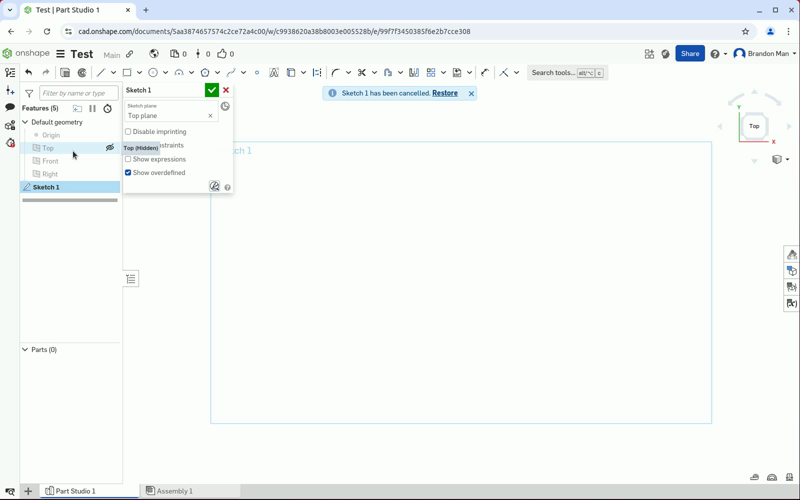
mouse_move(73, 352)
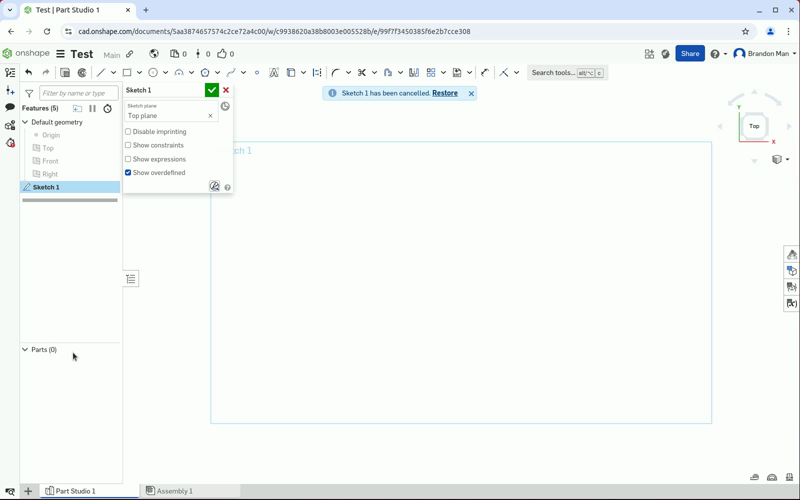
key(y)
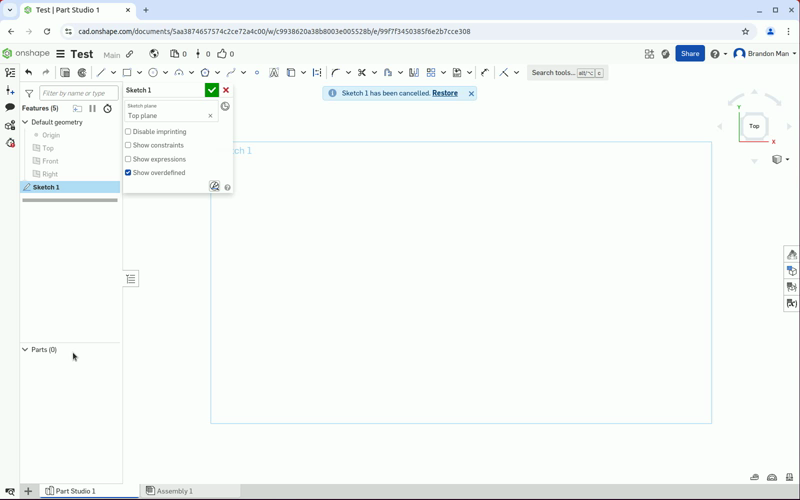
key(a)
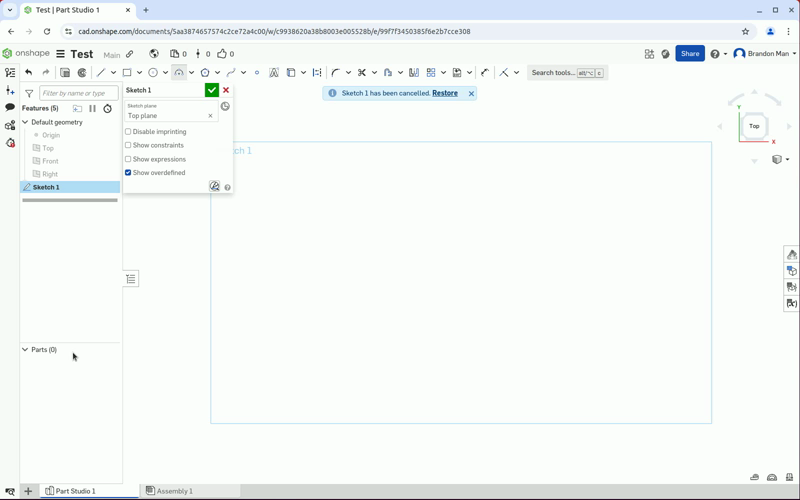
key_down(shift)
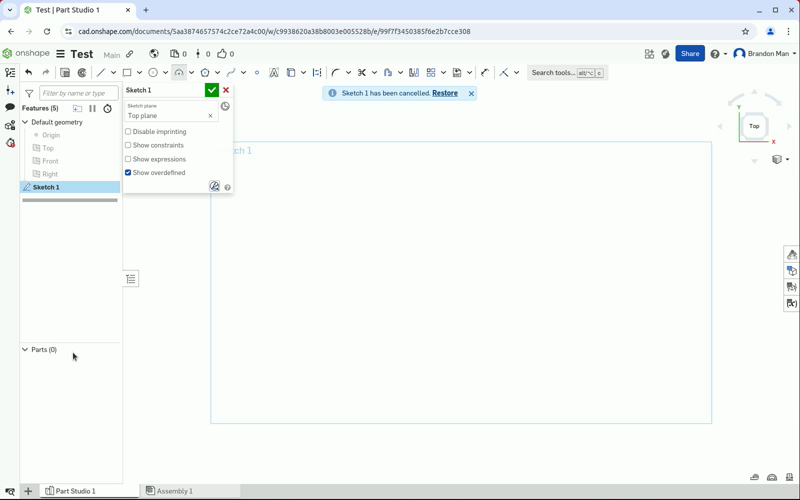
mouse_move(357, 335)
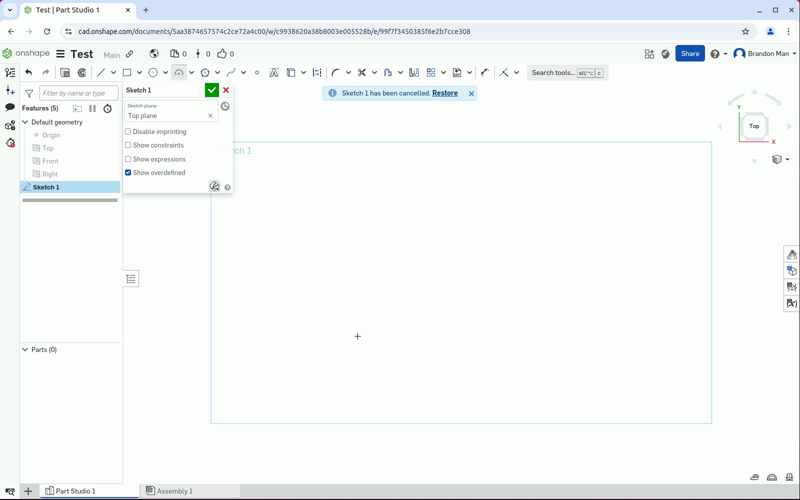
click(357, 335)
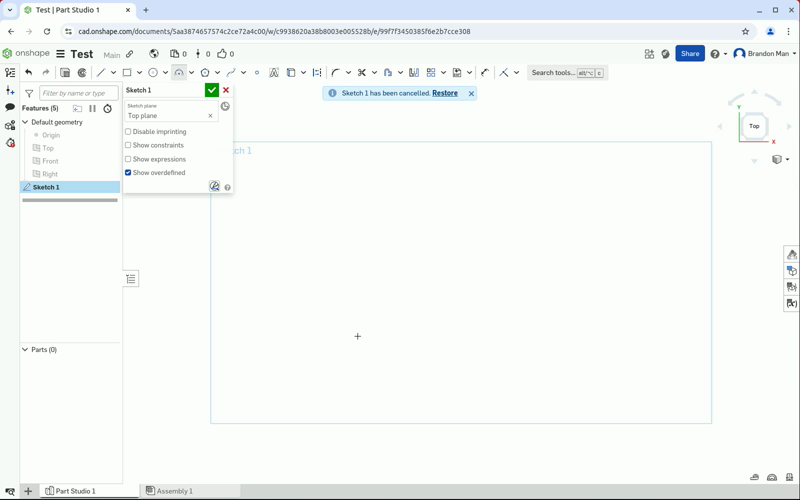
key_up(shift)
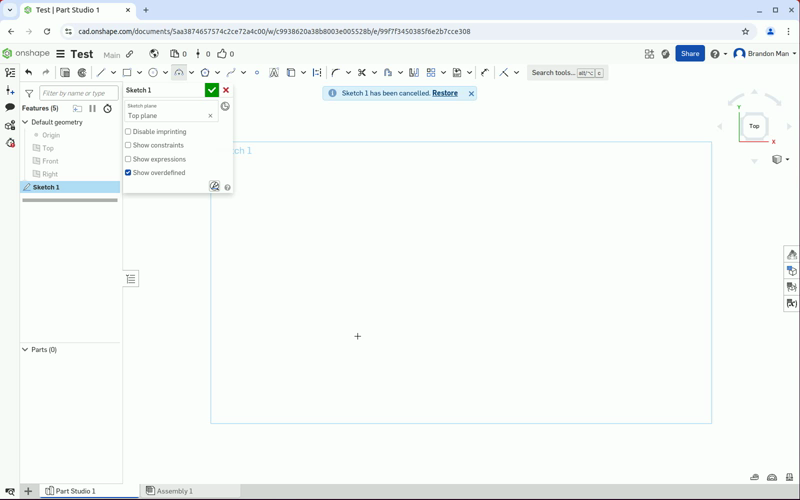
key_down(shift)
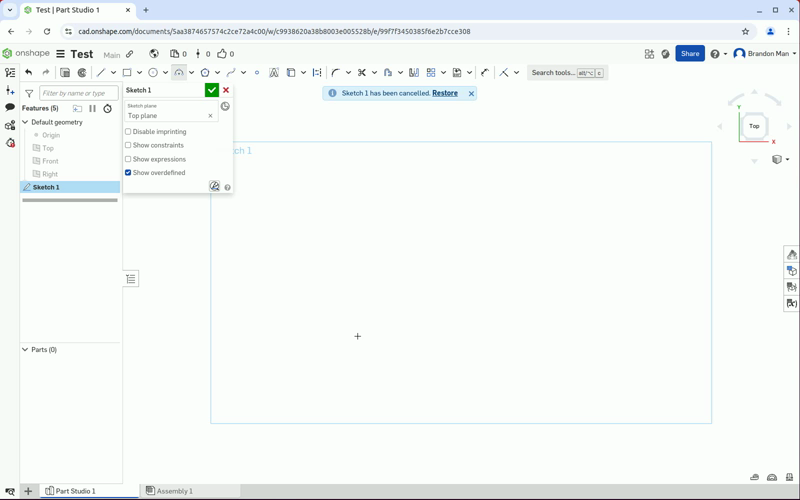
mouse_move(515, 335)
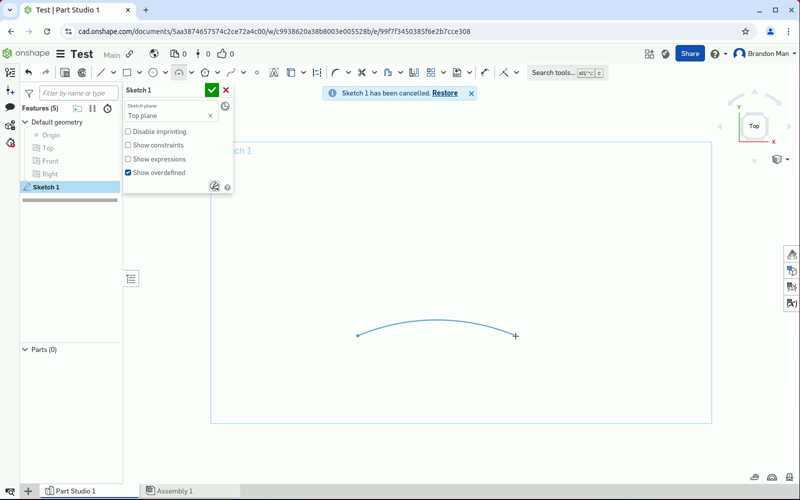
click(515, 335)
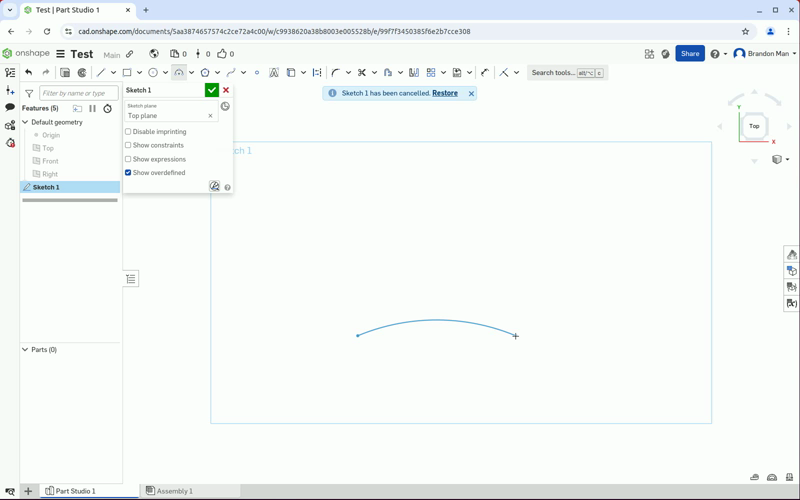
mouse_move(436, 209)
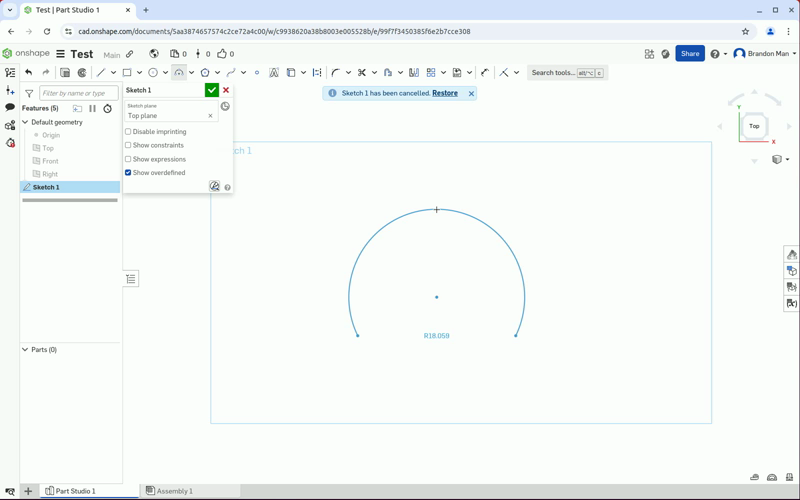
click(436, 209)
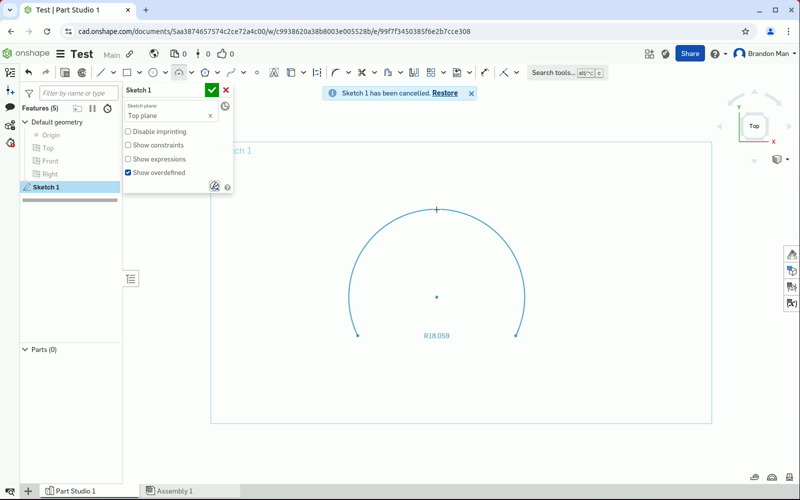
key_up(shift)
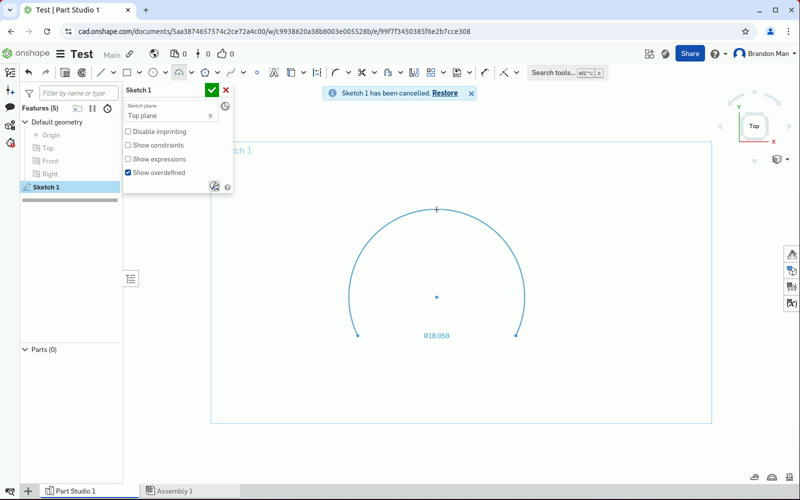
key(esc)
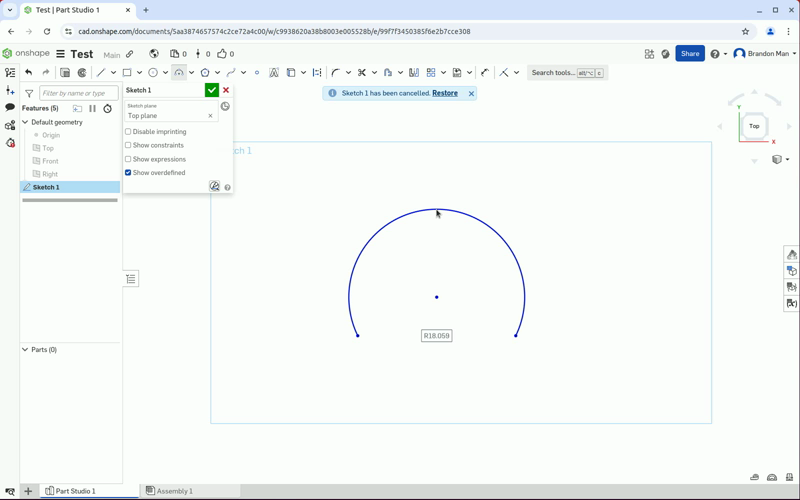
key(l)
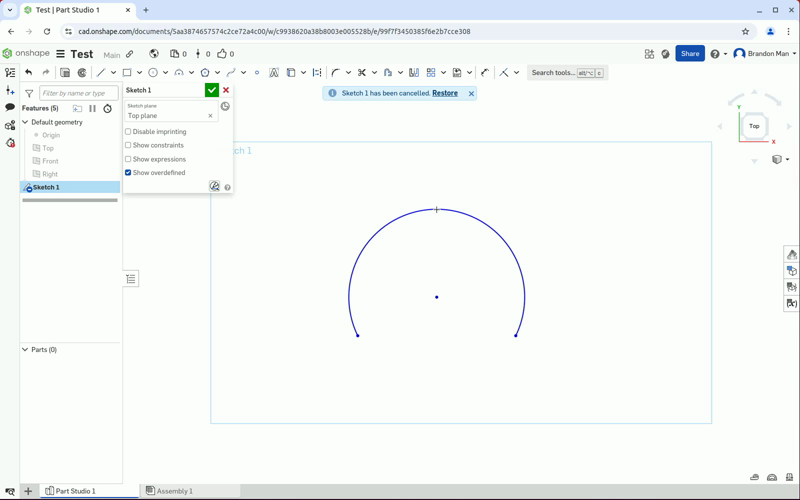
mouse_move(515, 335)
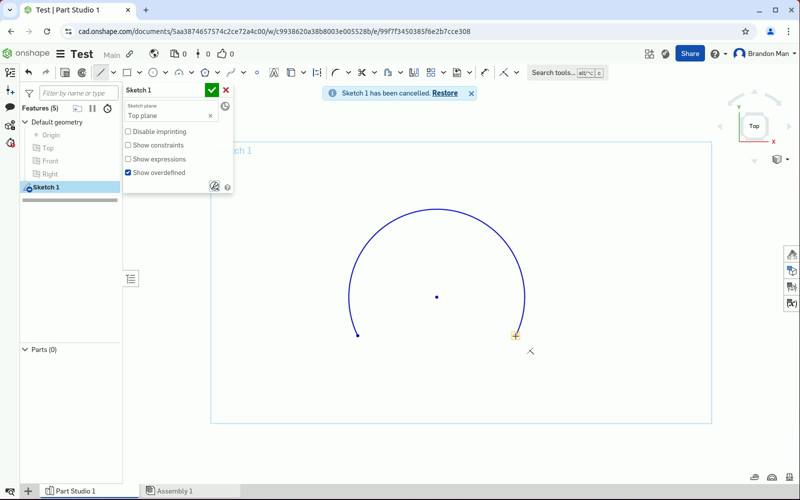
click(515, 335)
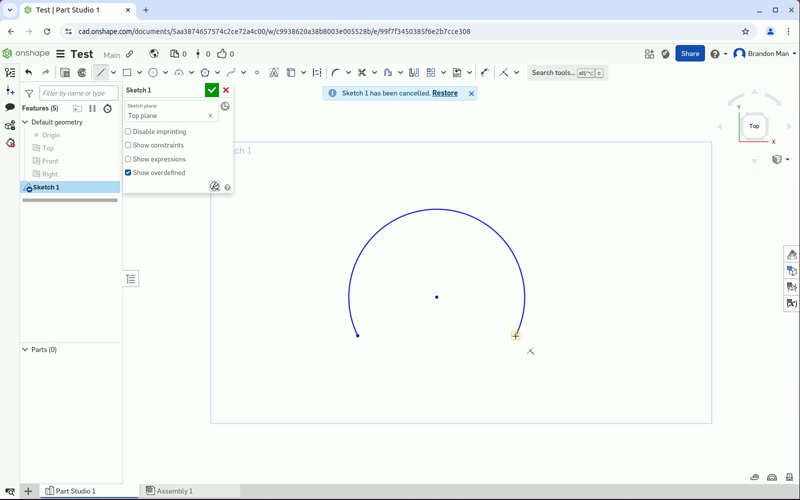
key_down(shift)
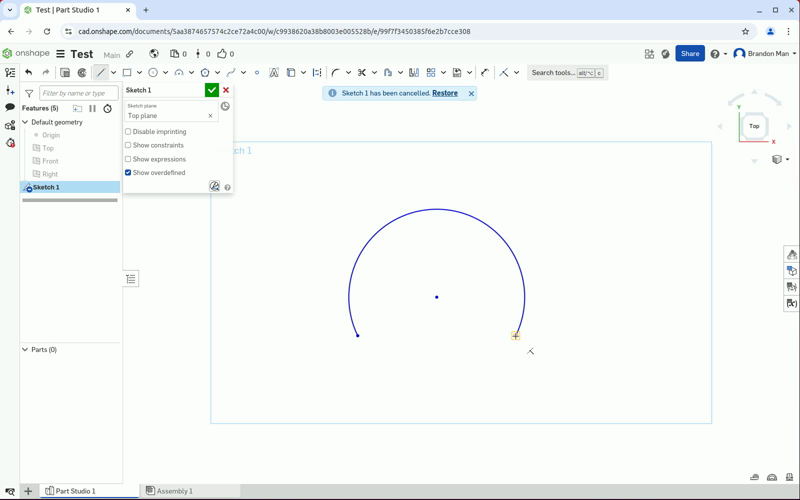
mouse_move(545, 335)
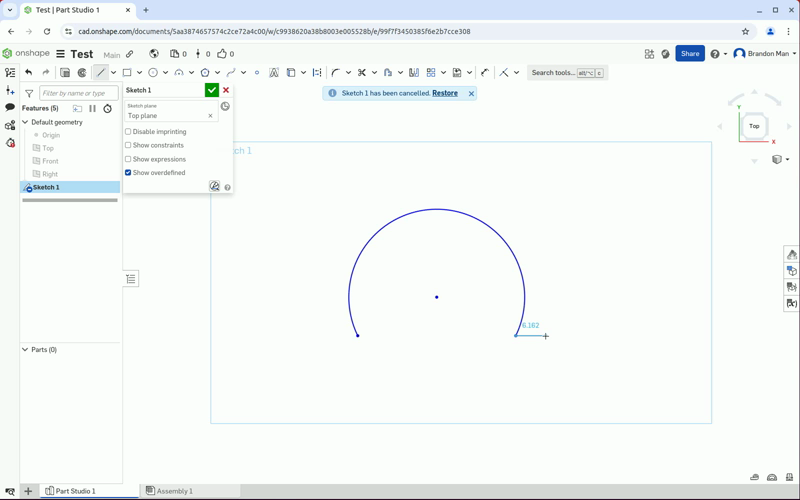
mouse_move(515, 302)
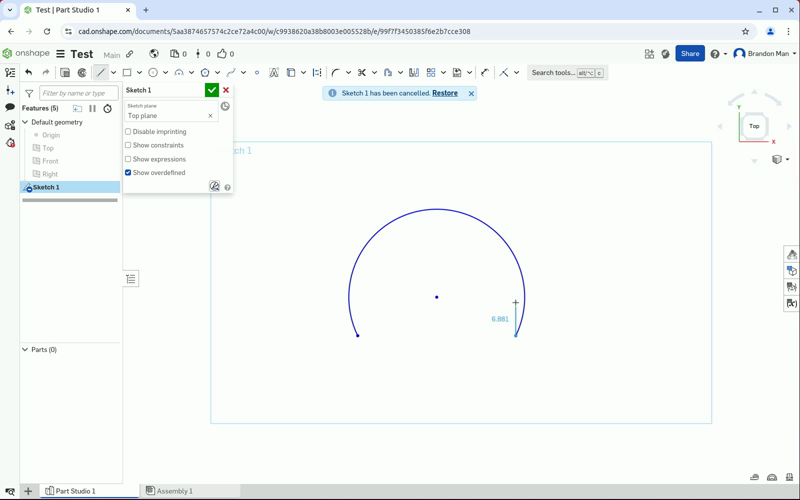
click(515, 302)
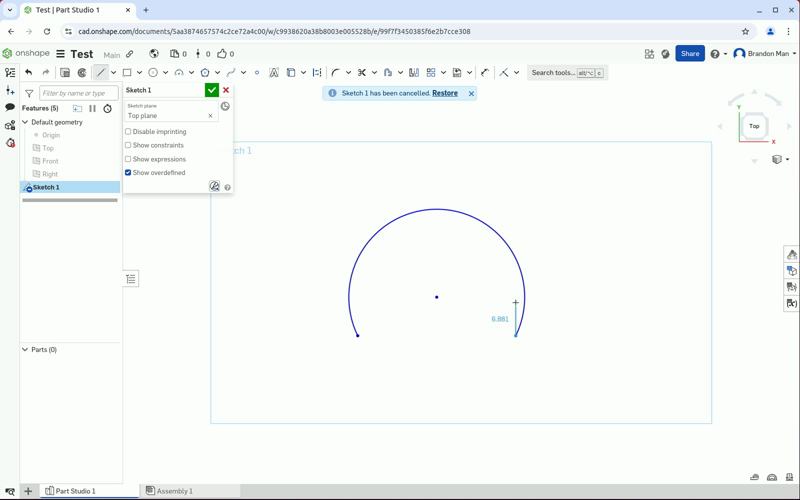
key_up(shift)
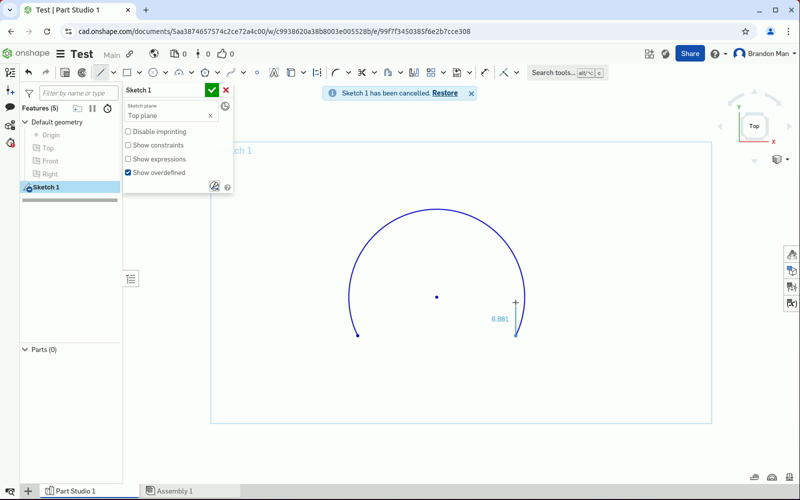
key(esc)
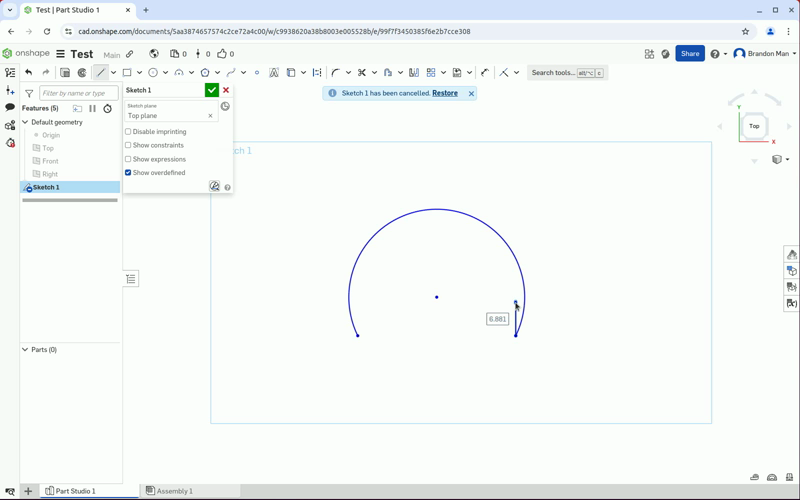
key(a)
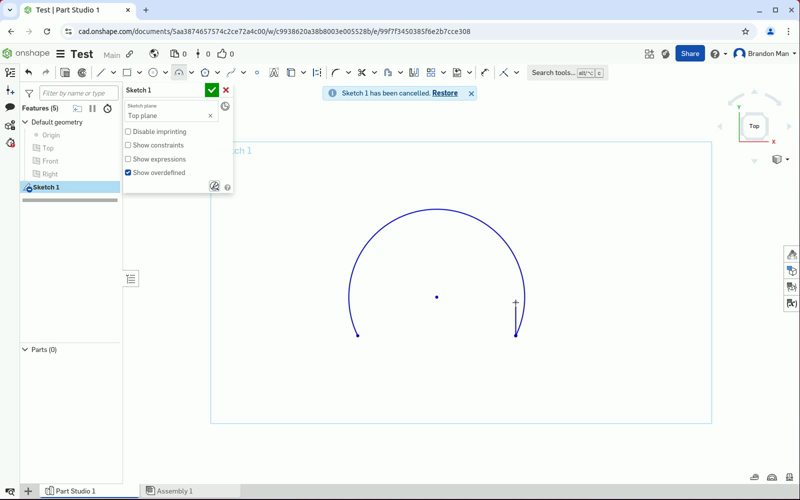
mouse_move(515, 302)
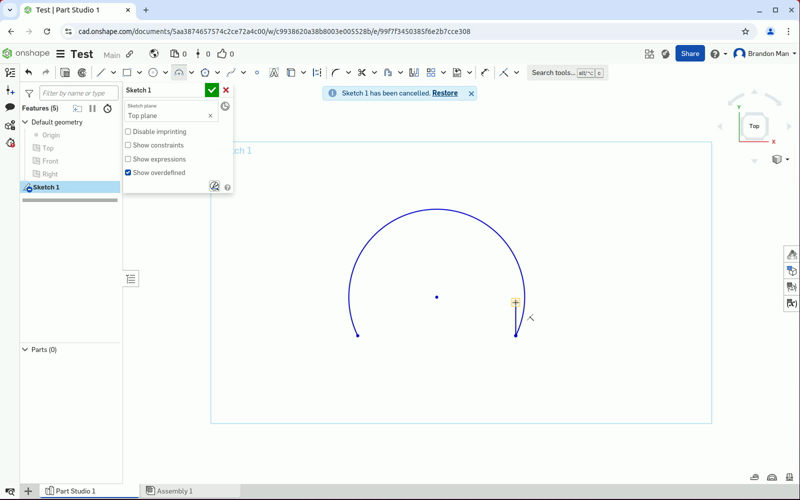
click(515, 302)
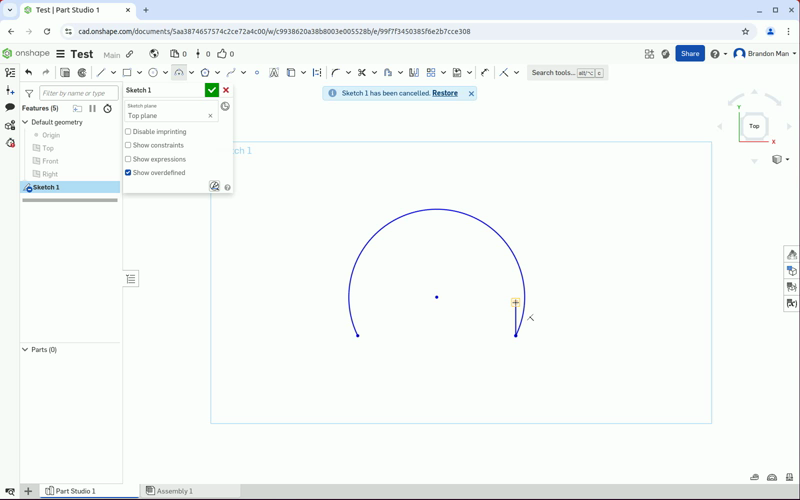
key_down(shift)
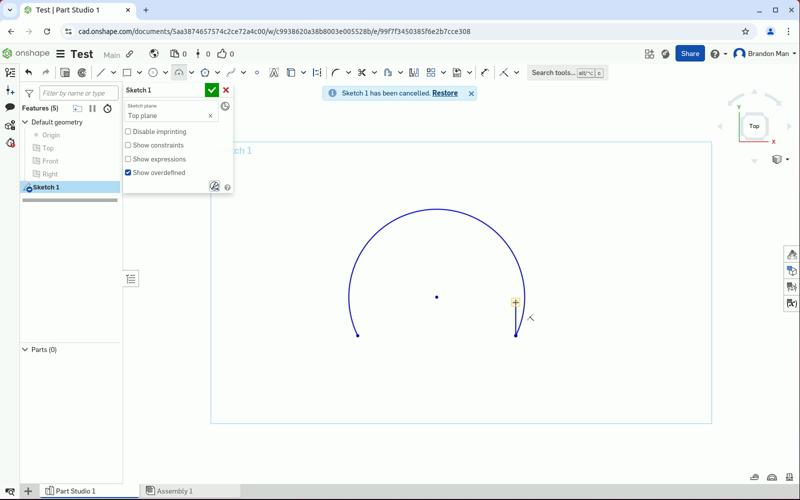
mouse_move(357, 302)
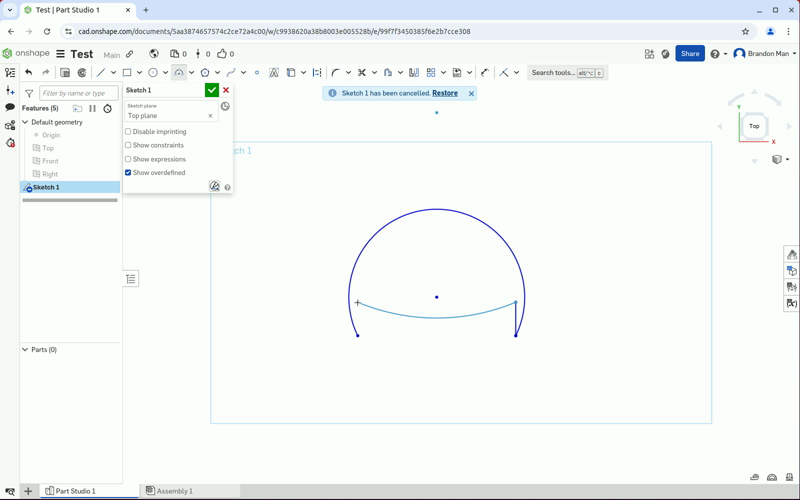
click(357, 302)
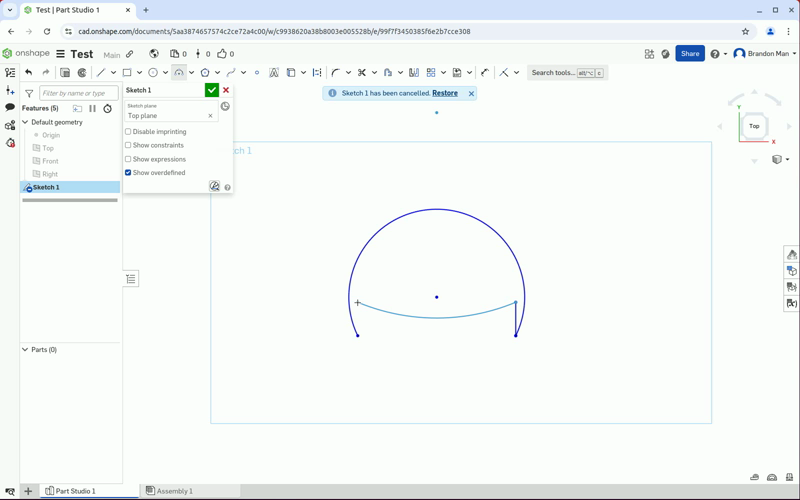
mouse_move(436, 217)
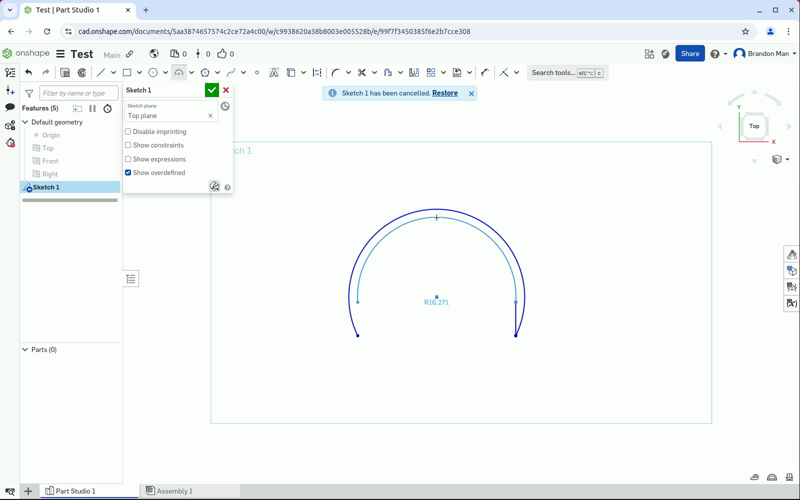
click(436, 217)
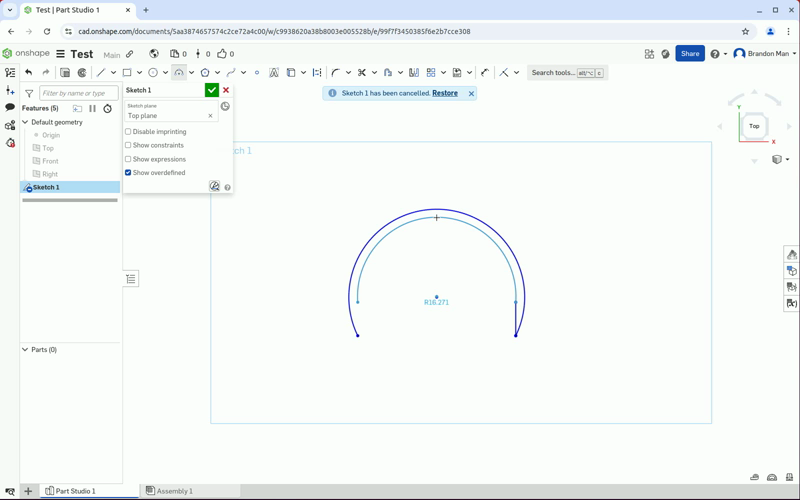
key_up(shift)
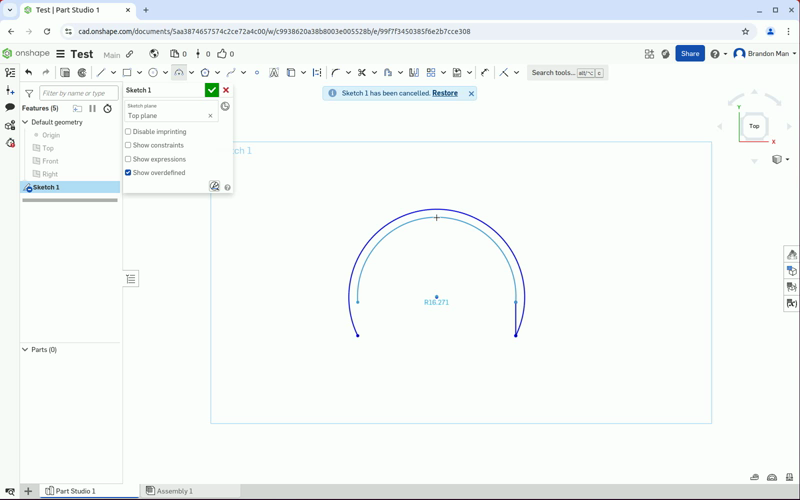
key(esc)
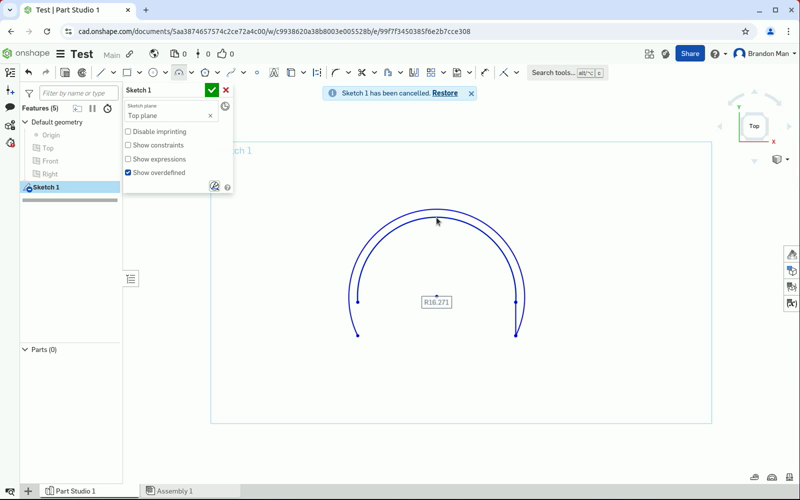
key(l)
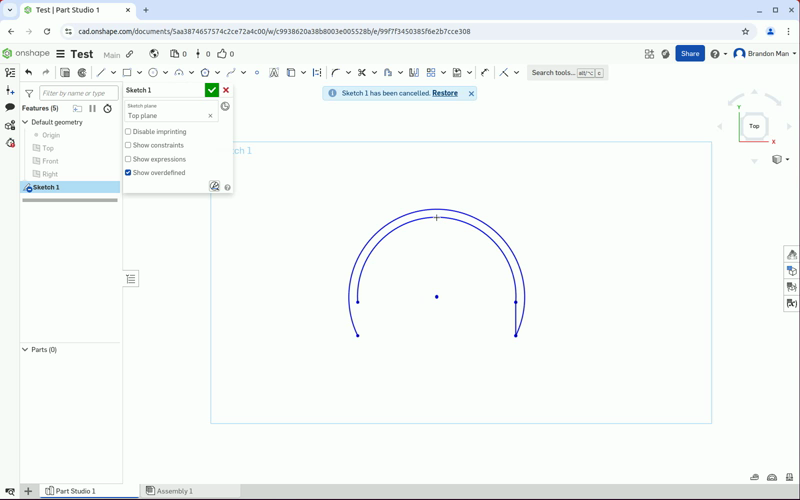
mouse_move(357, 302)
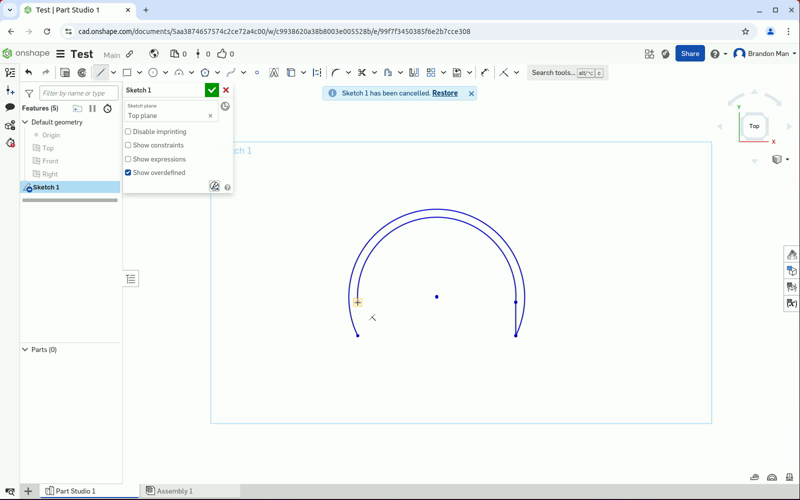
click(357, 302)
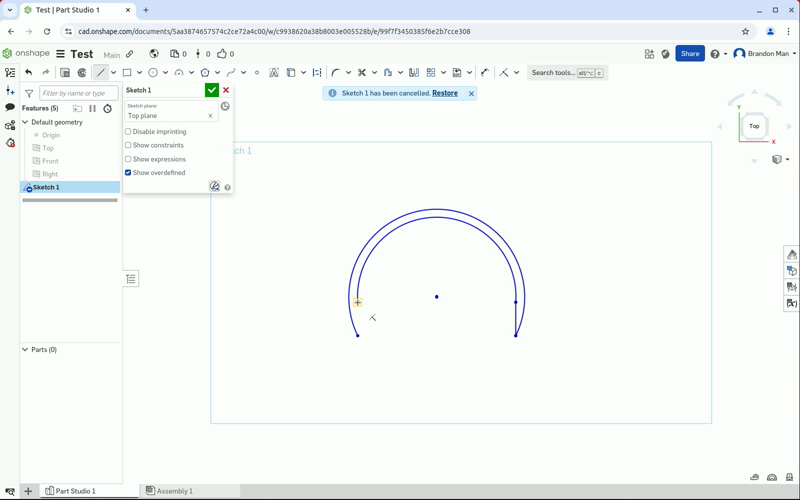
mouse_move(387, 302)
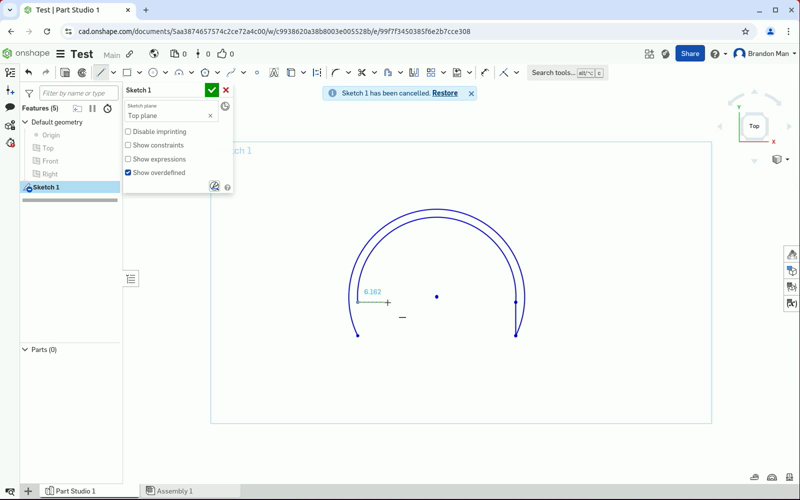
key_down(shift)
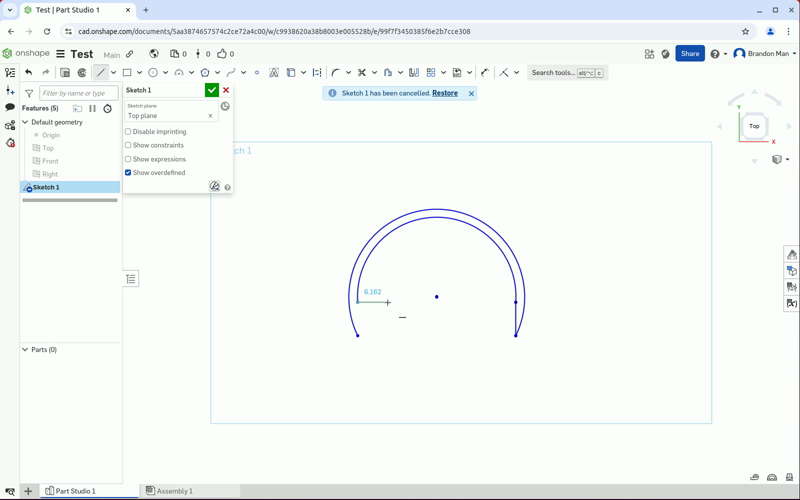
mouse_move(357, 335)
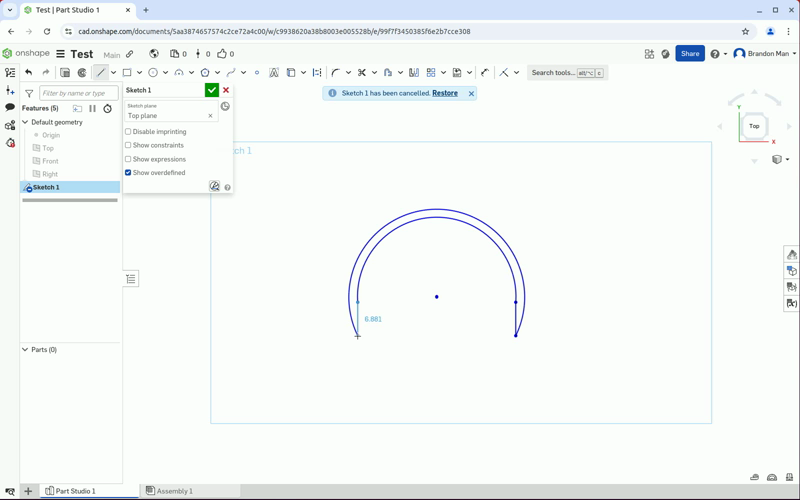
key_up(shift)
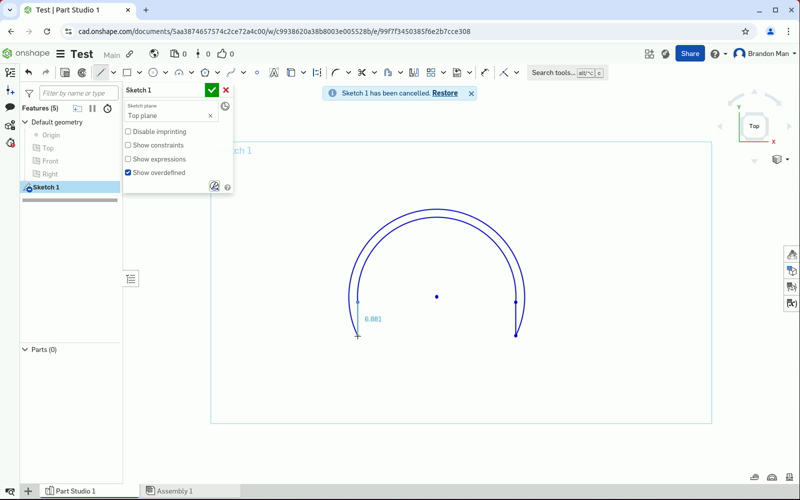
click(357, 335)
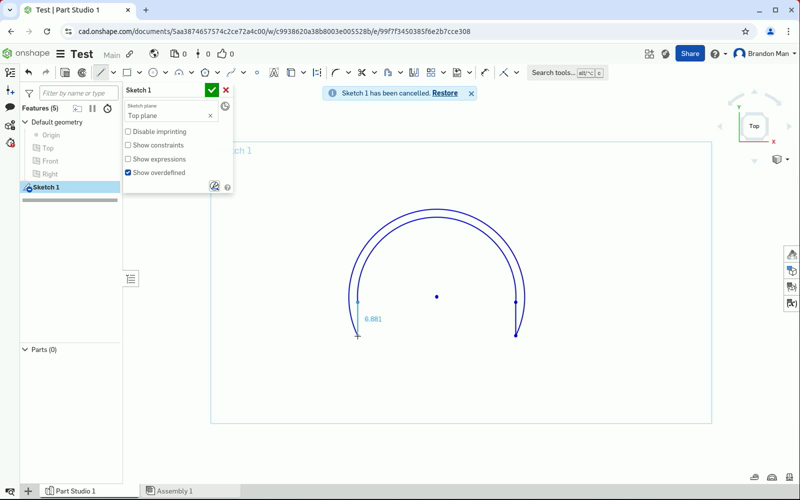
key(esc)
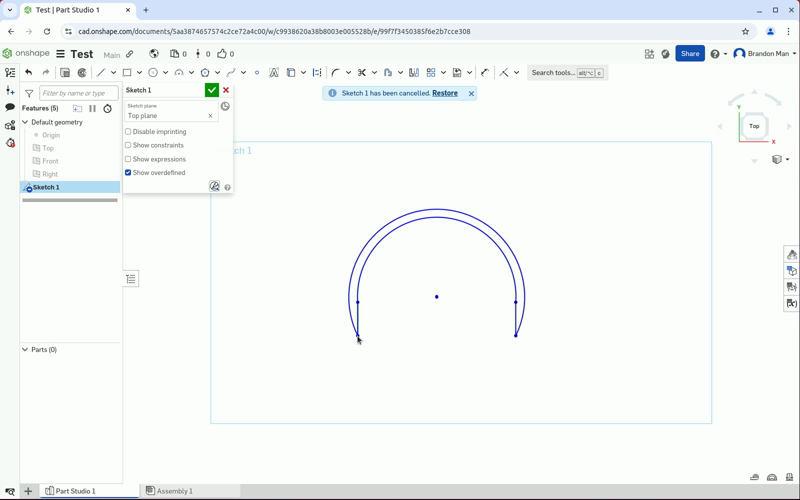
mouse_move(484, 229)
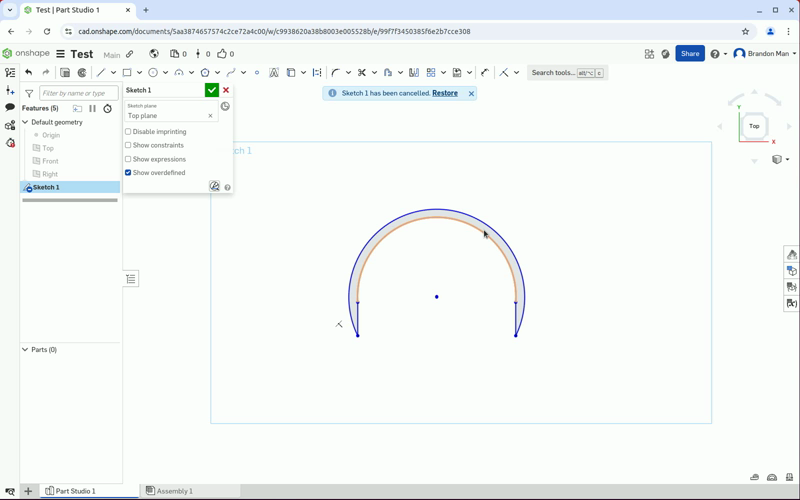
click(484, 229)
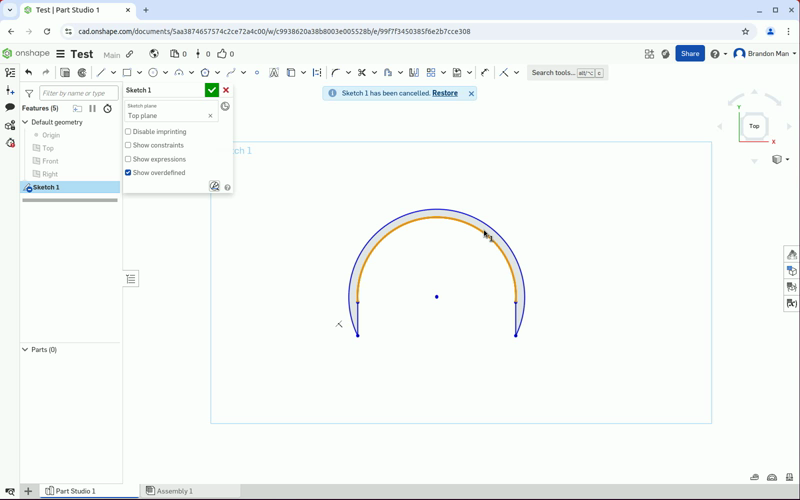
mouse_move(73, 352)
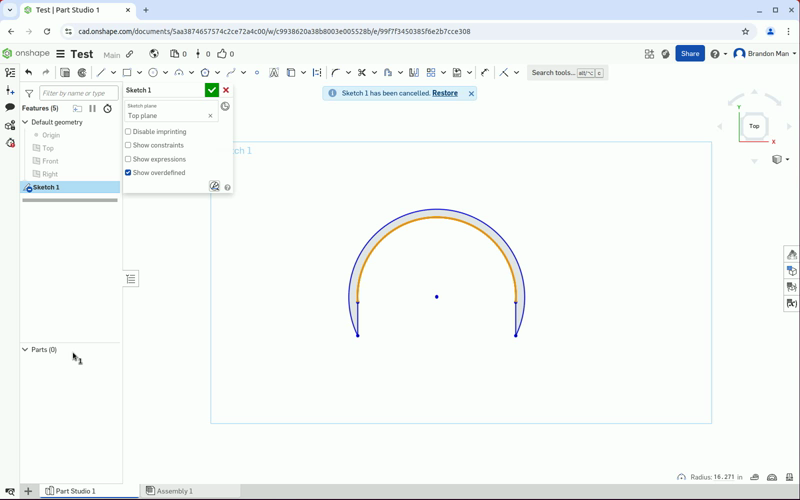
key(shift+y)
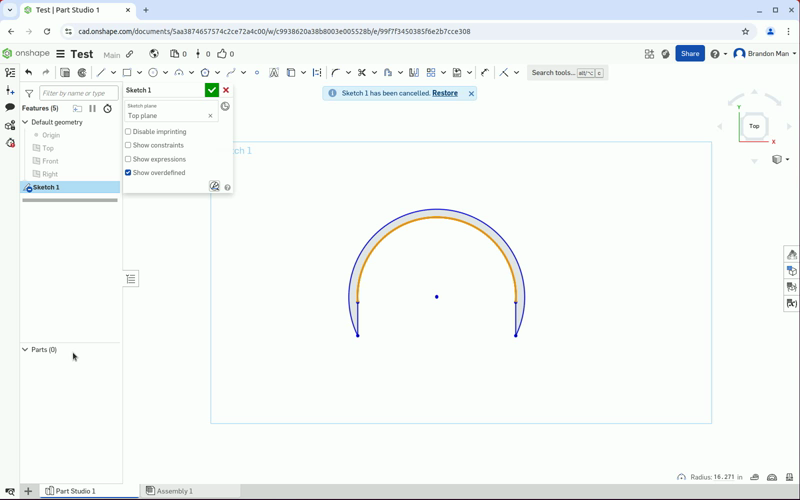
key(shift+e)
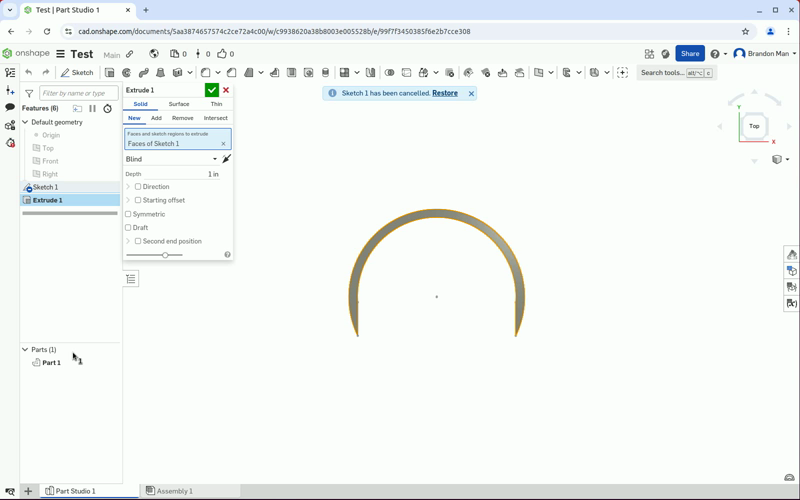
mouse_move(143, 106)
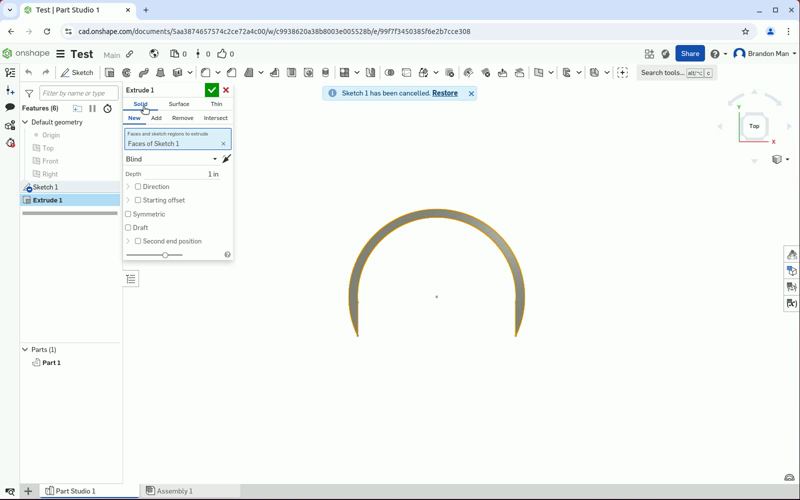
click(143, 106)
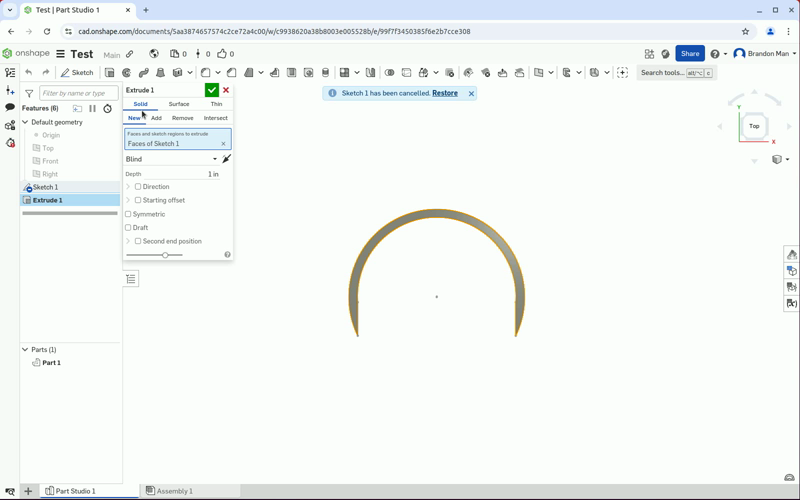
mouse_move(137, 120)
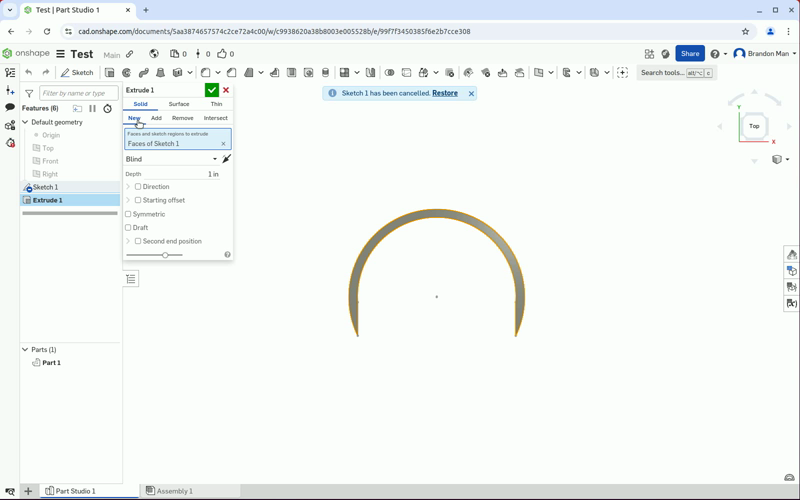
click(137, 120)
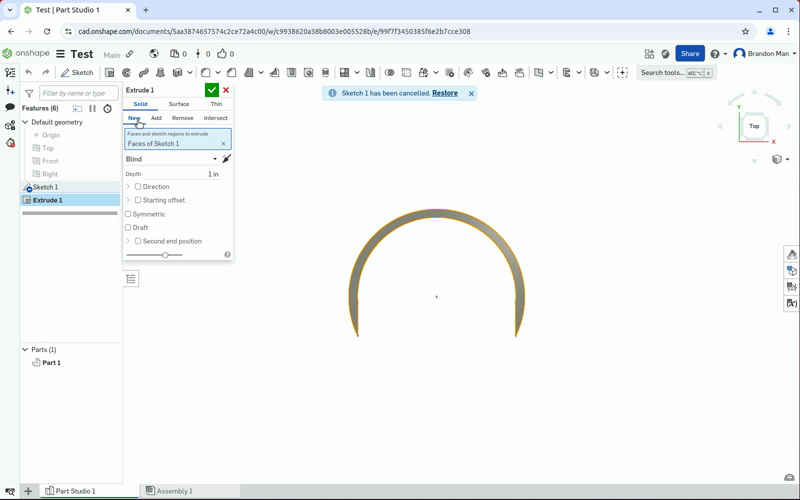
key(tab, 4)
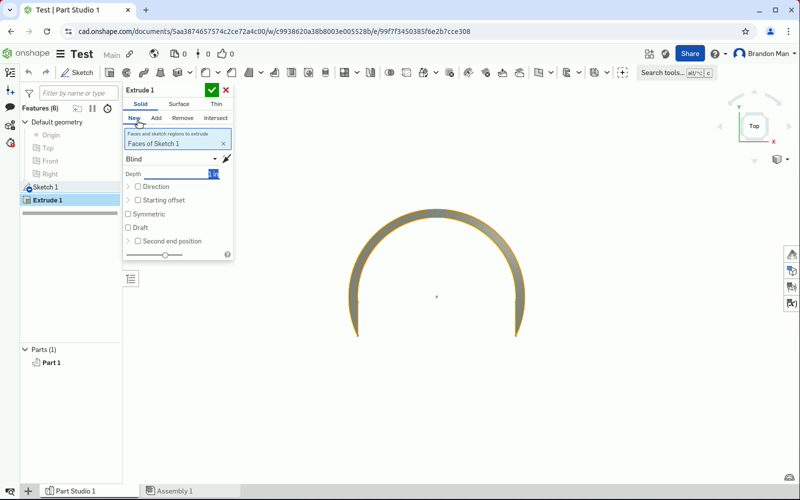
text(1.926)
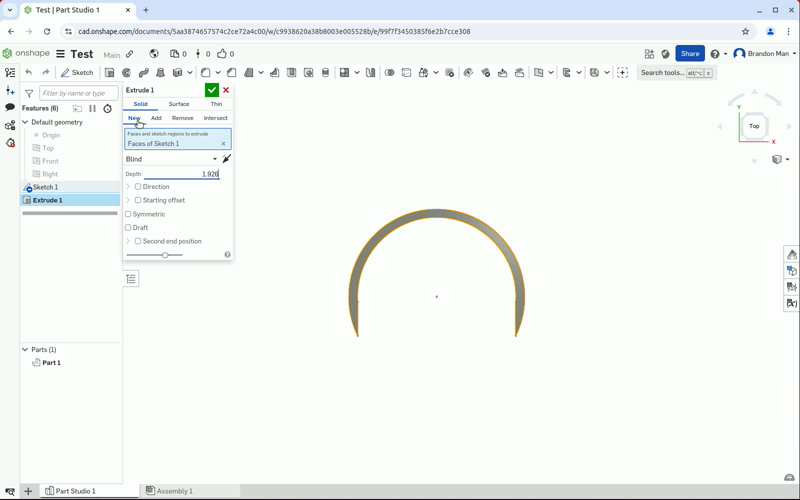
key(enter)
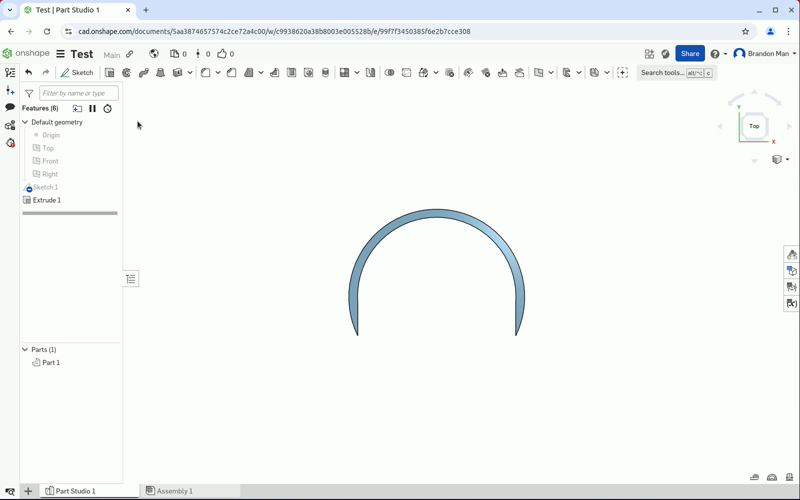
key(shift+h)
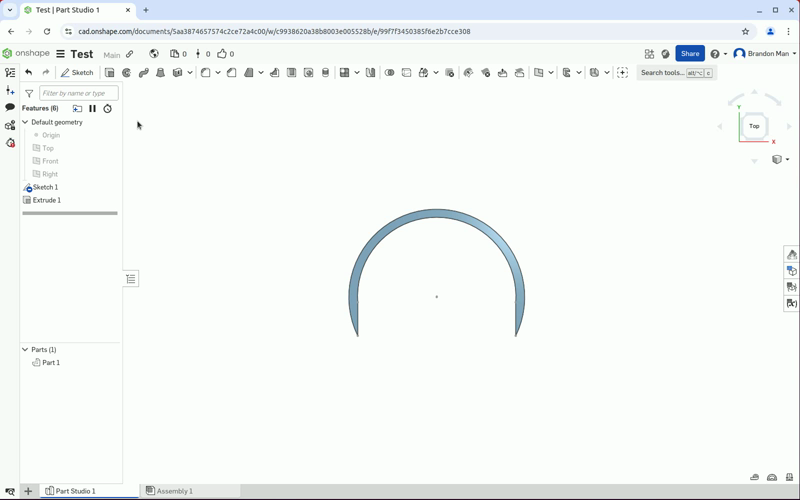
key(shift+h)
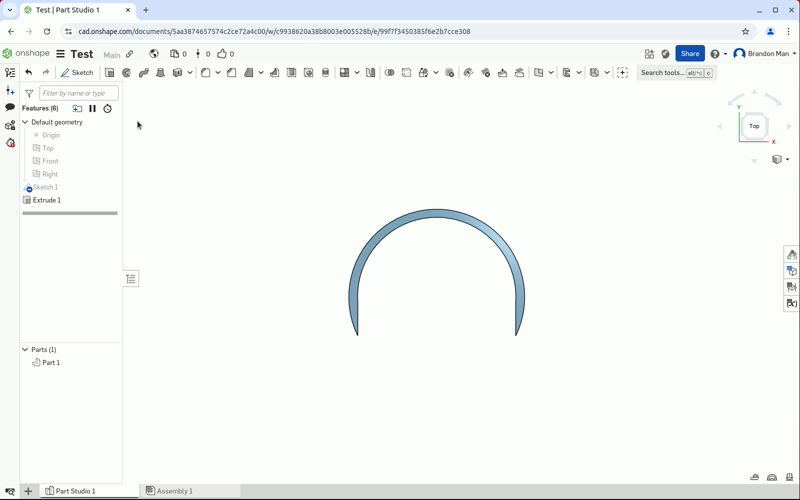
mouse_move(73, 189)
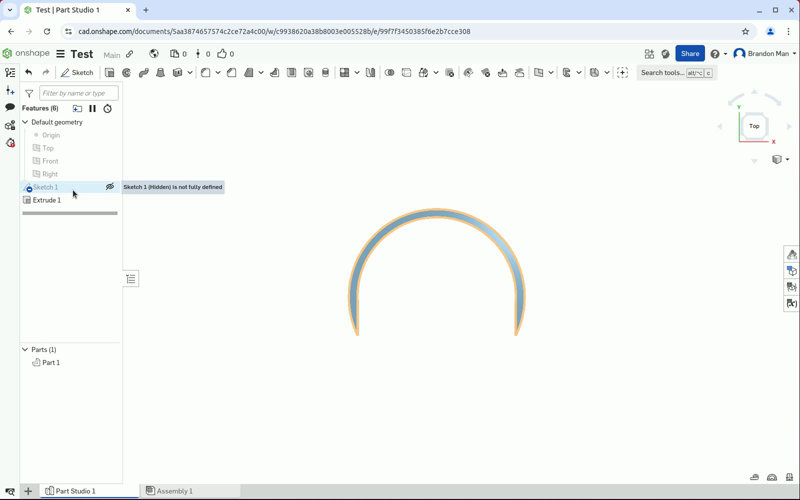
click(73, 189)
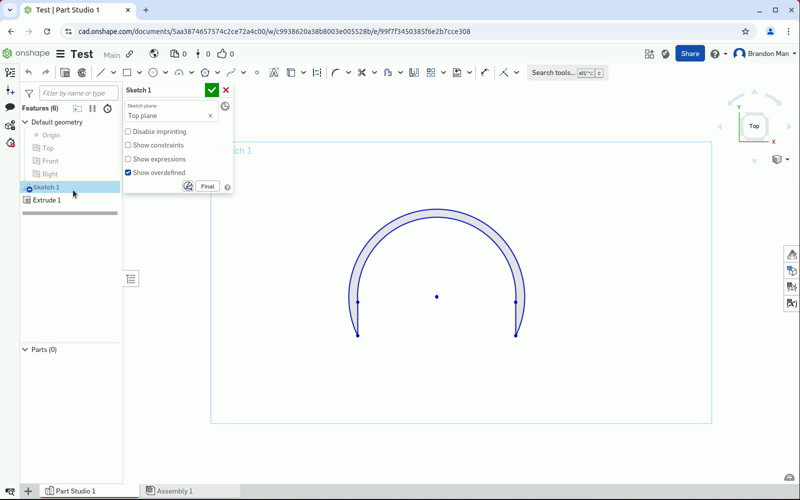
mouse_move(229, 92)
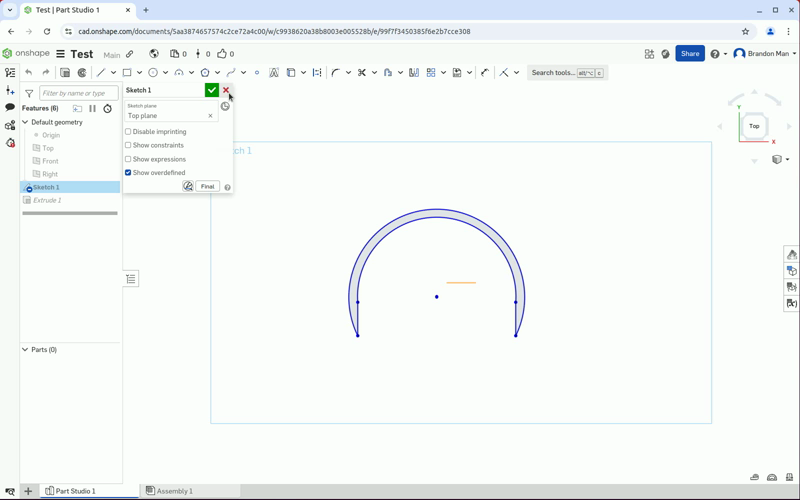
click(229, 92)
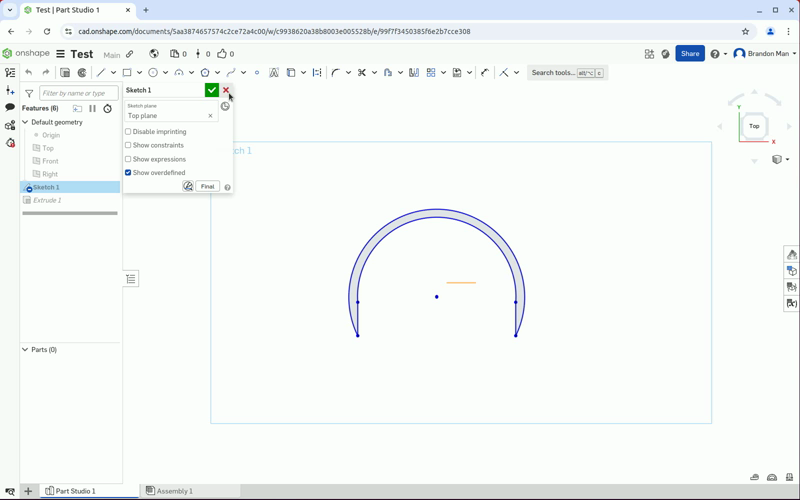
key(shift+s)
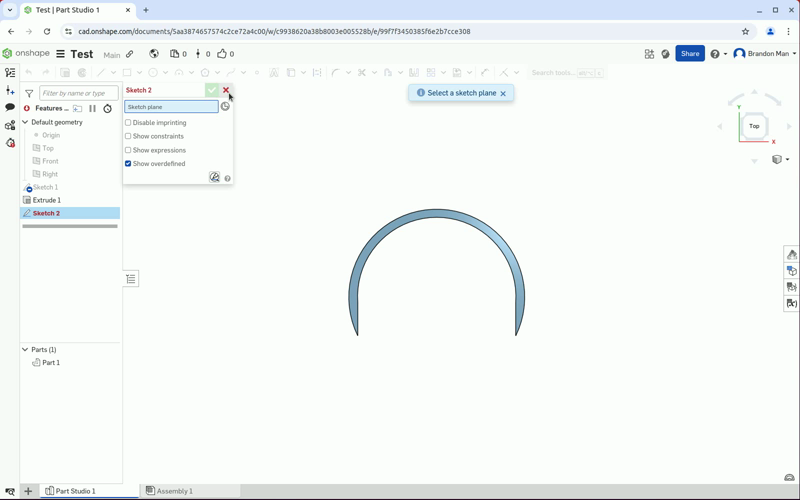
mouse_move(73, 150)
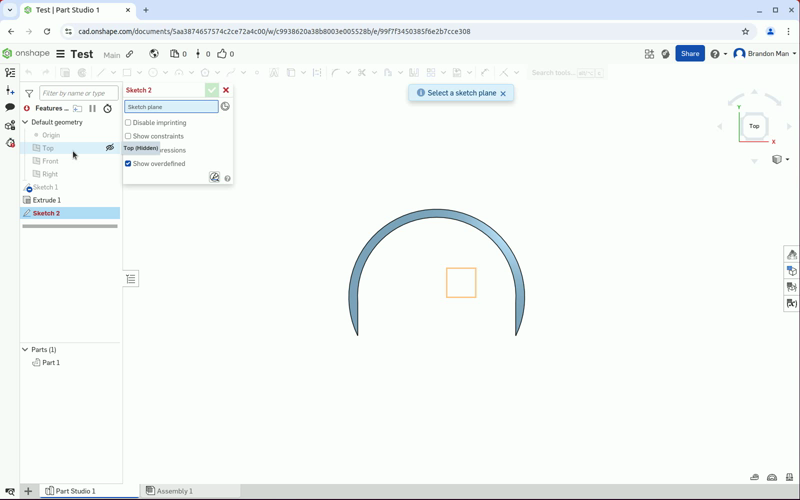
click(73, 150)
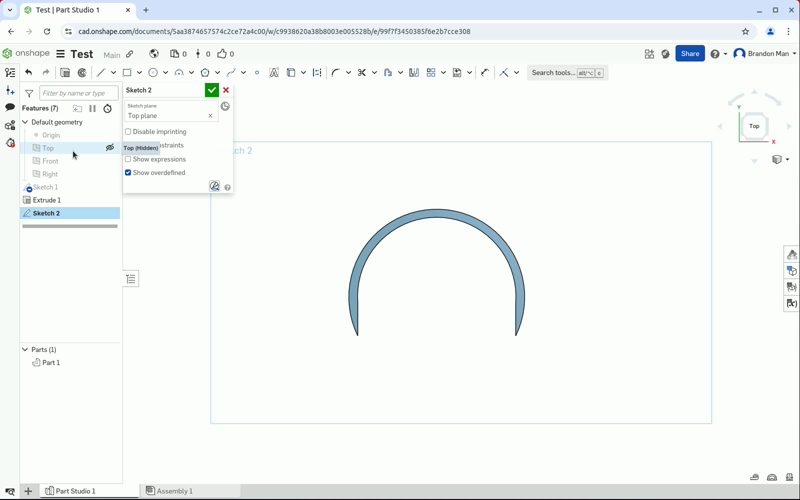
mouse_move(73, 352)
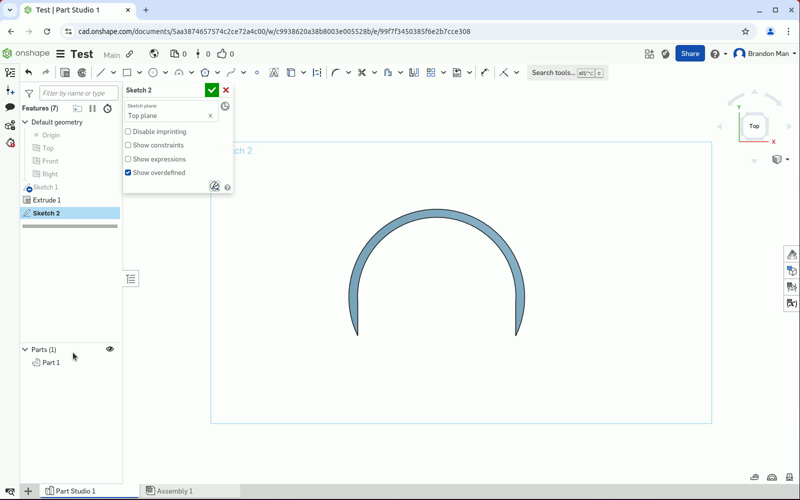
key(y)
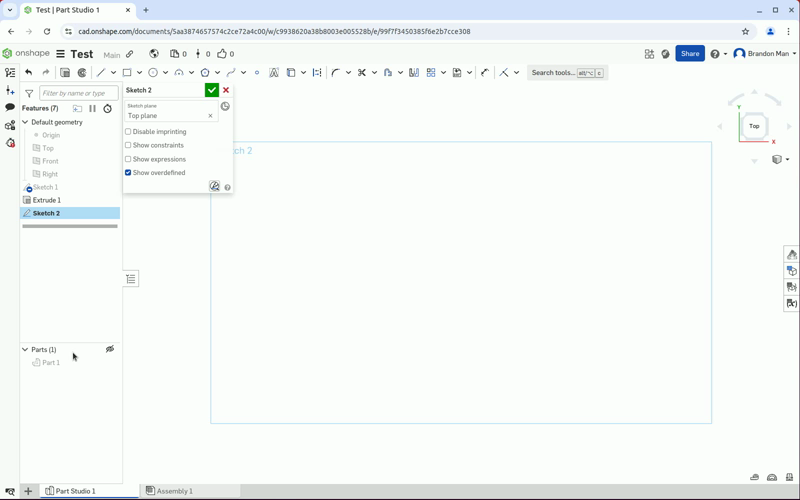
key(l)
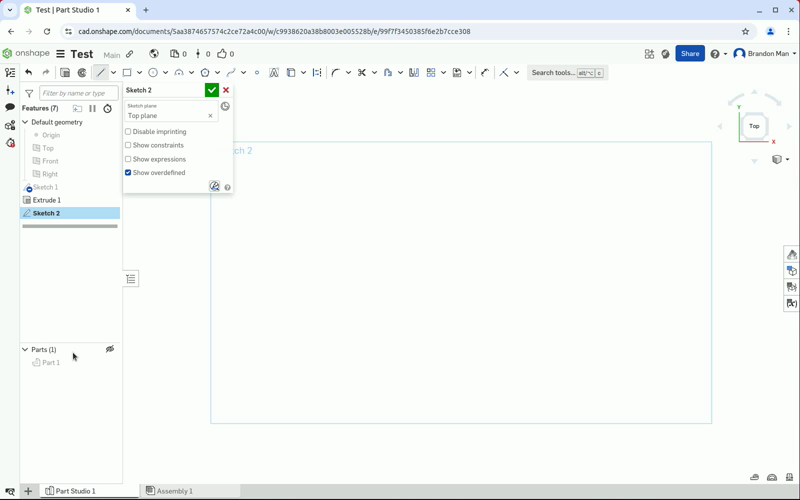
key_down(shift)
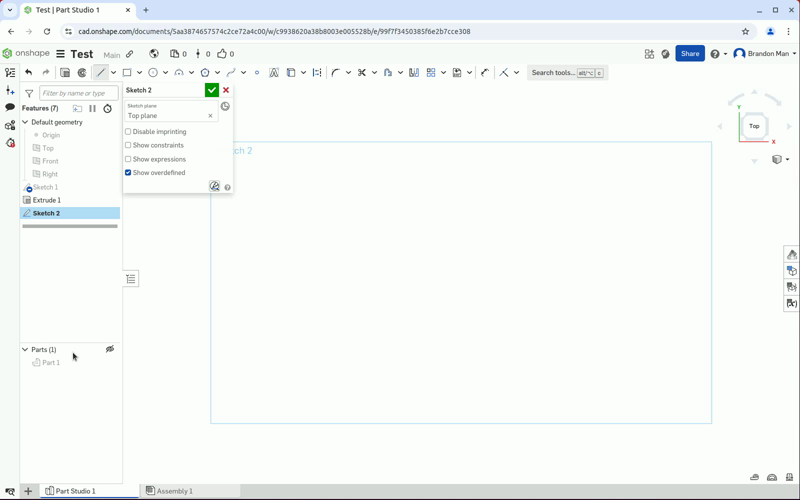
mouse_move(357, 335)
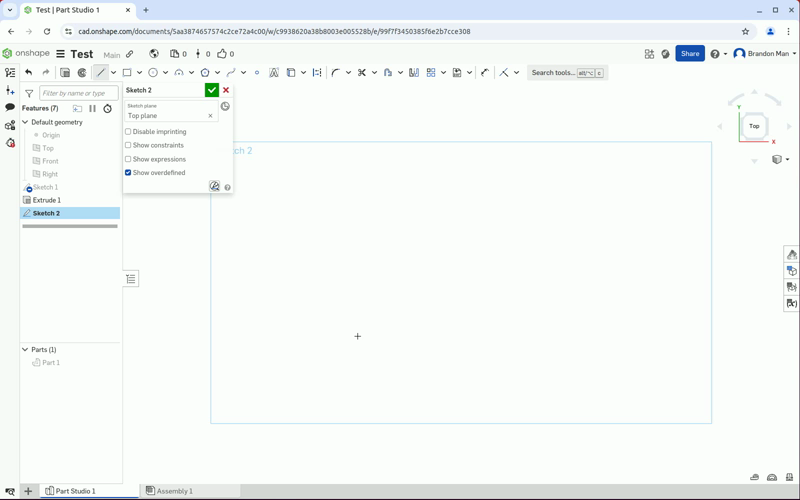
click(357, 335)
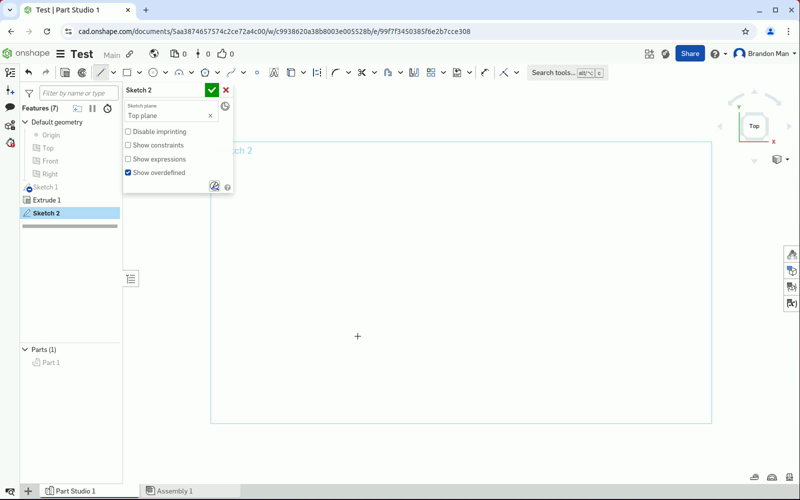
key_up(shift)
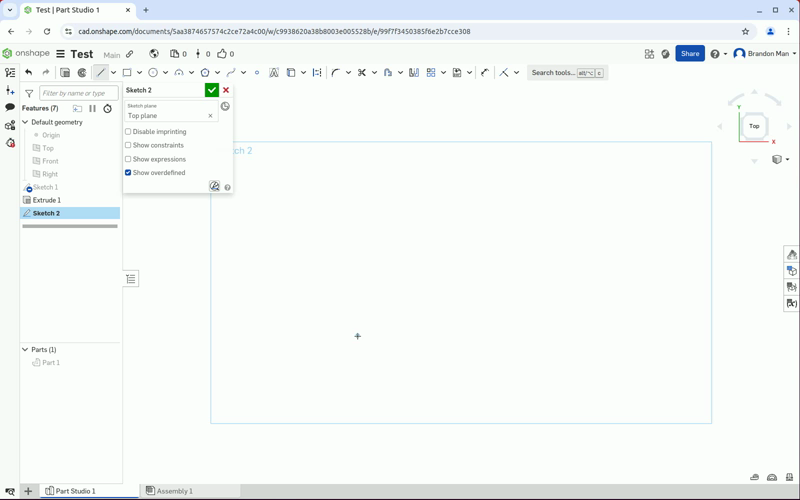
key_down(shift)
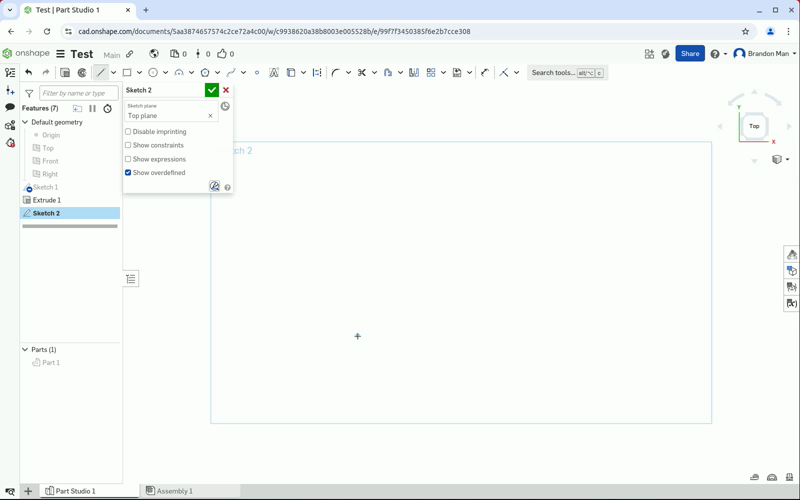
mouse_move(516, 335)
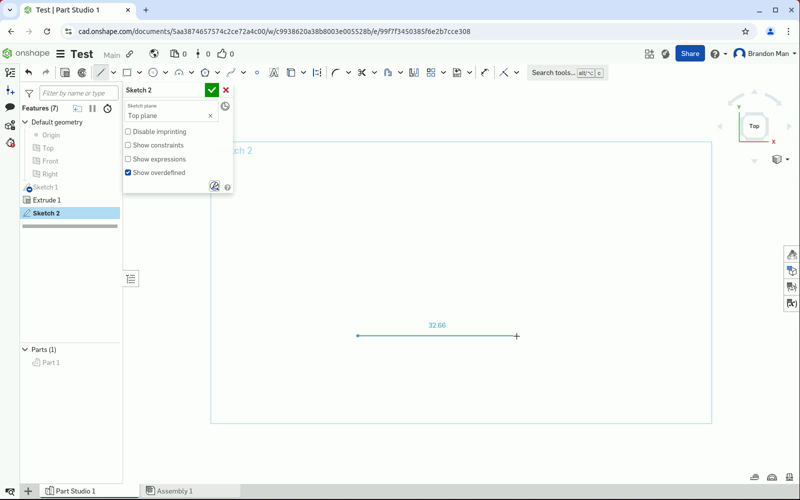
click(516, 335)
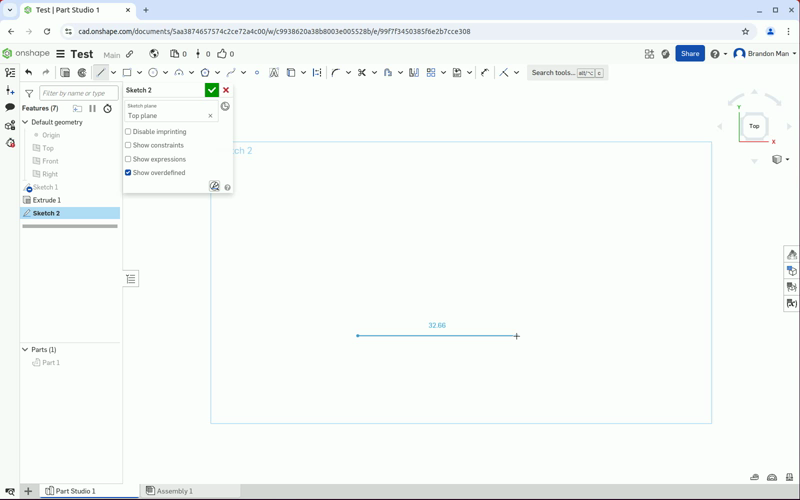
key_up(shift)
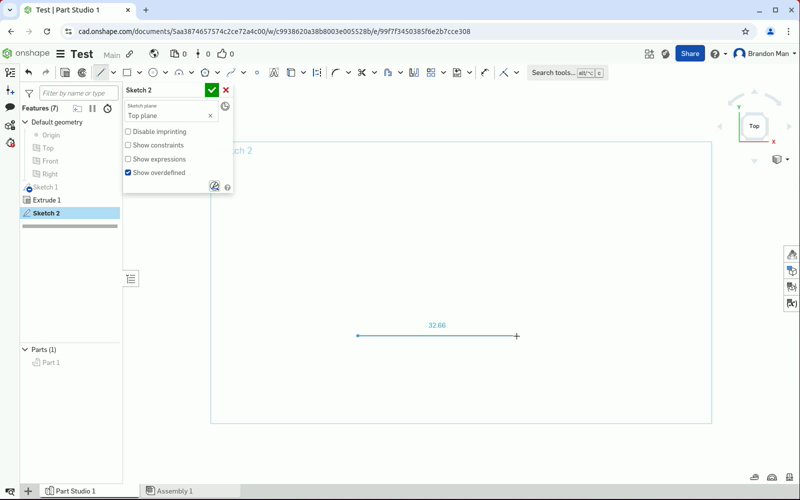
key_down(shift)
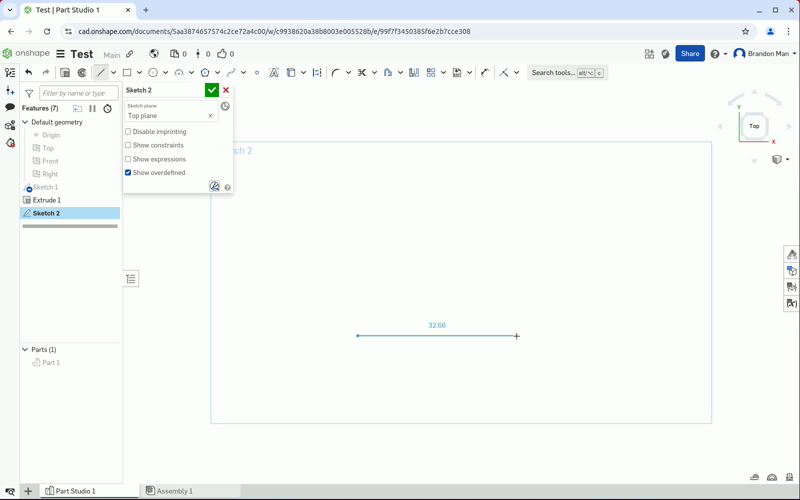
mouse_move(546, 335)
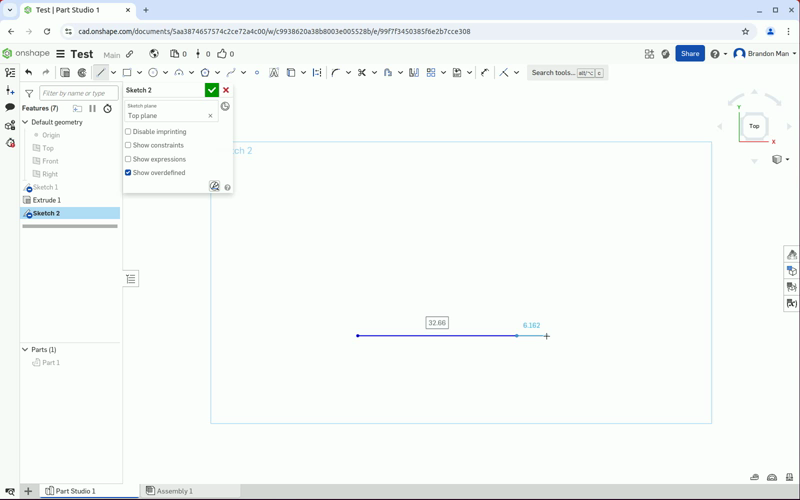
mouse_move(516, 302)
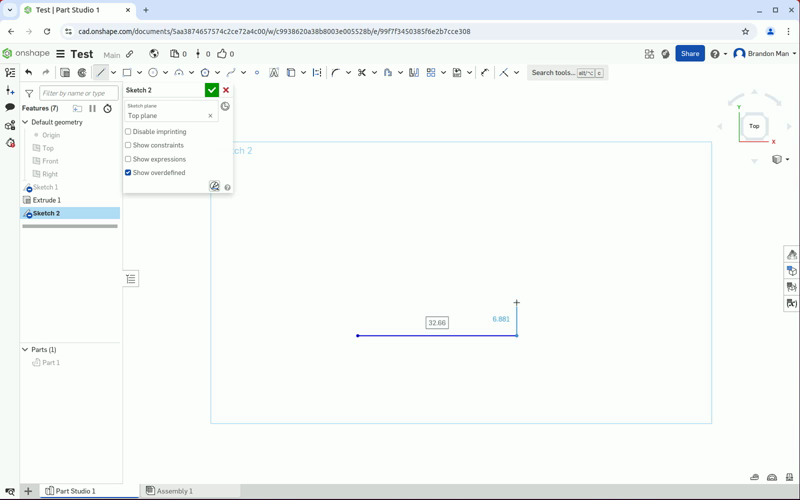
click(516, 302)
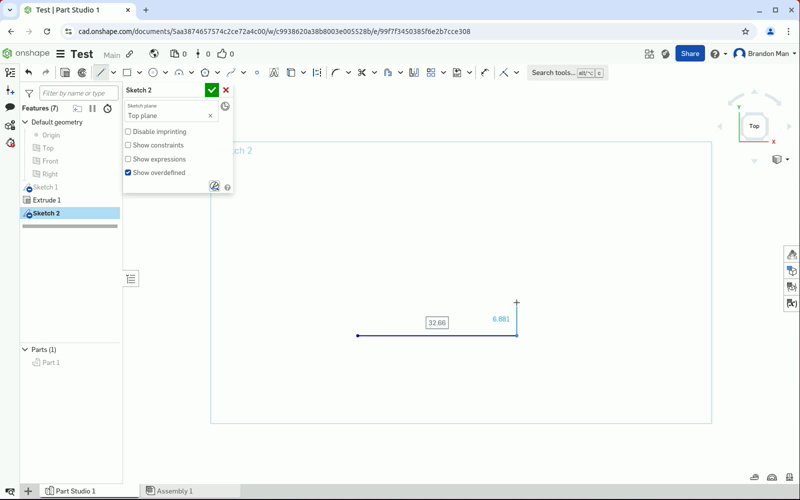
key_up(shift)
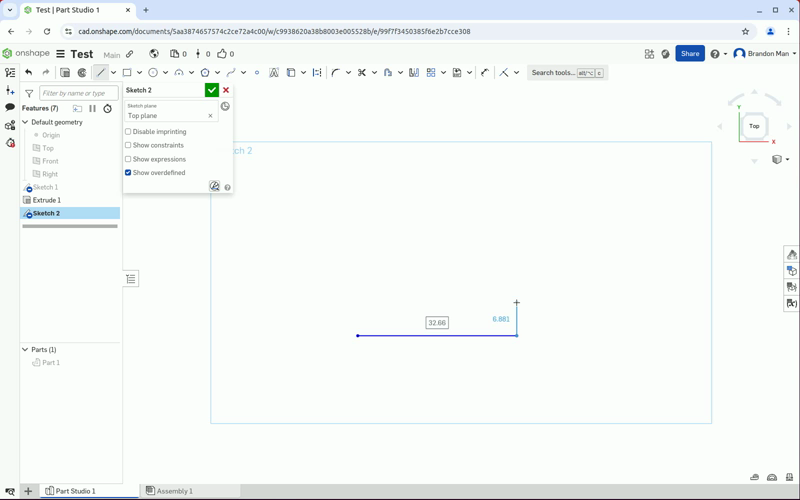
key(esc)
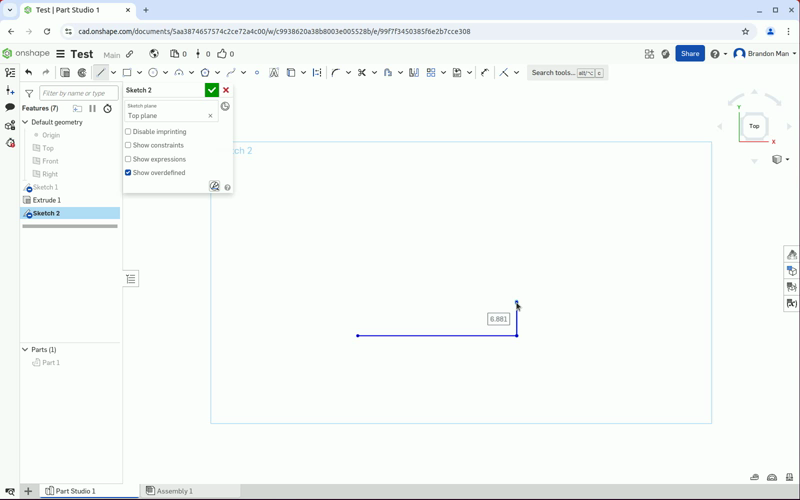
key(a)
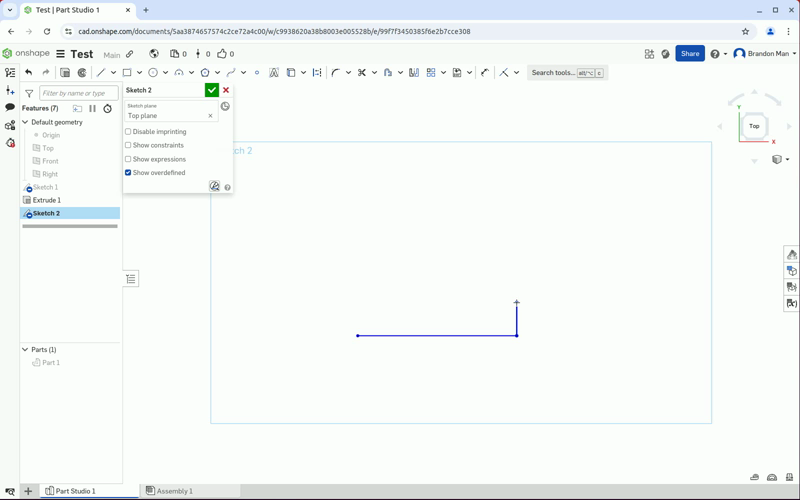
mouse_move(516, 302)
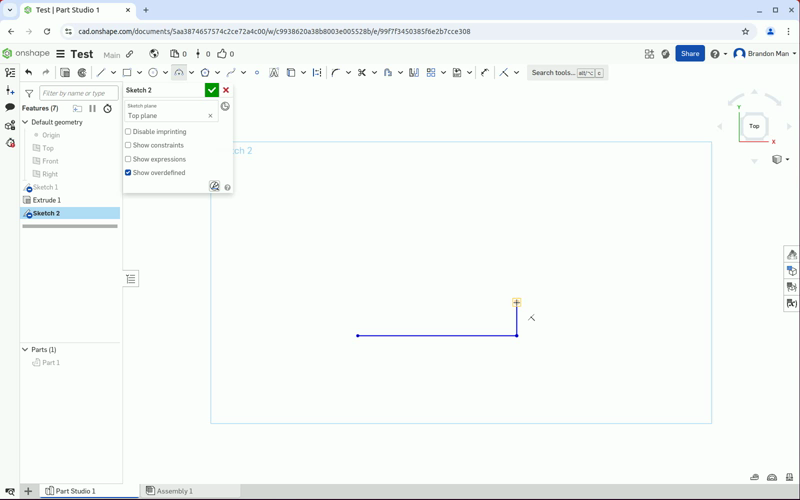
click(516, 302)
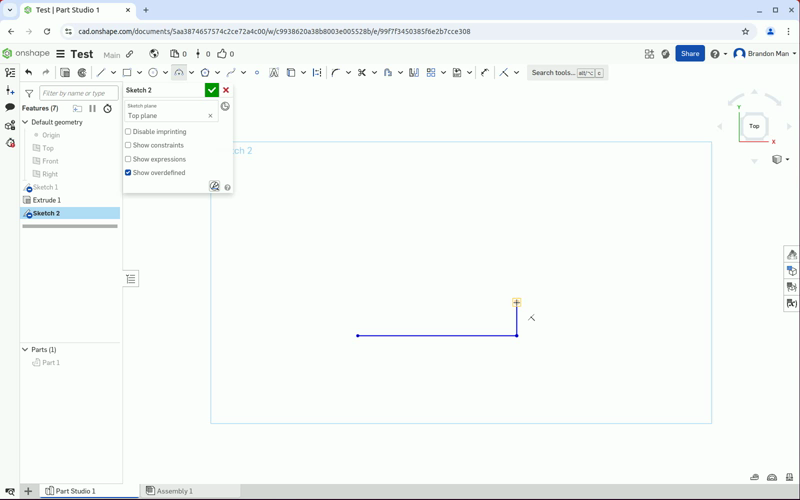
key_down(shift)
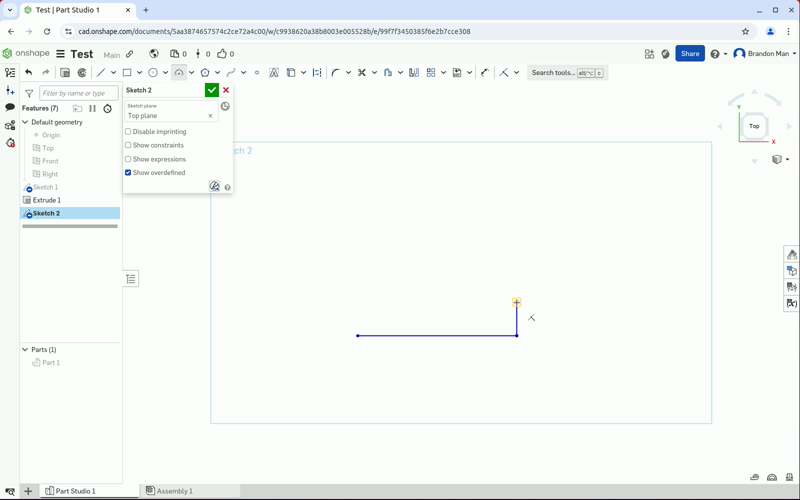
mouse_move(357, 302)
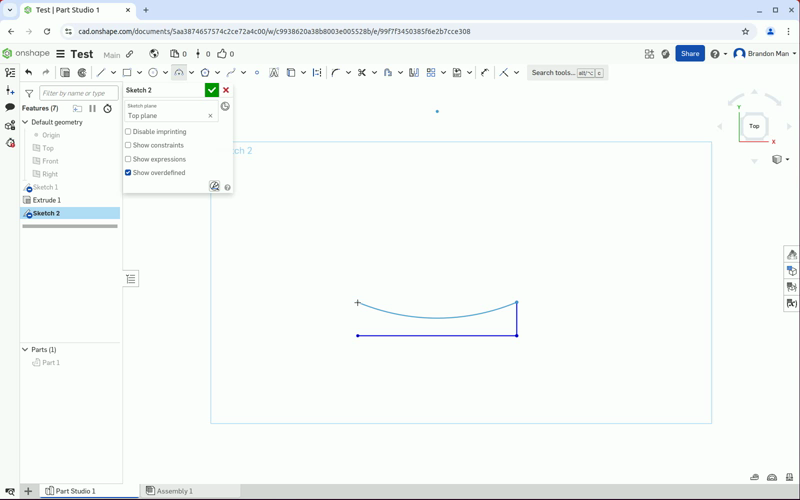
click(357, 302)
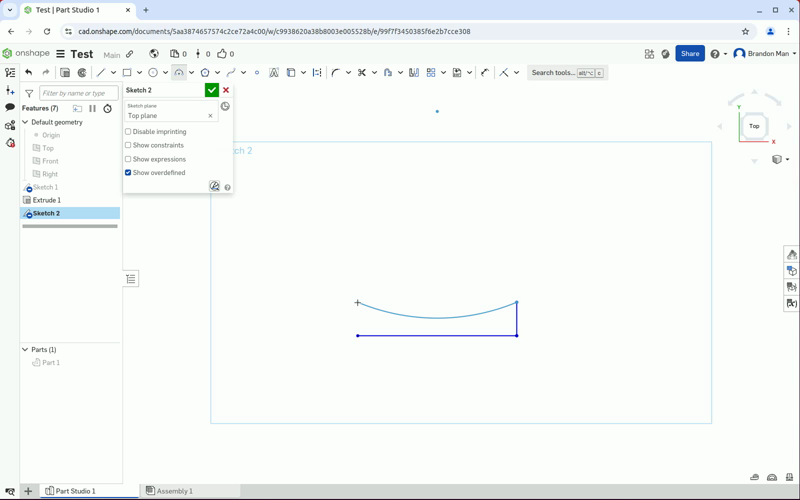
mouse_move(437, 216)
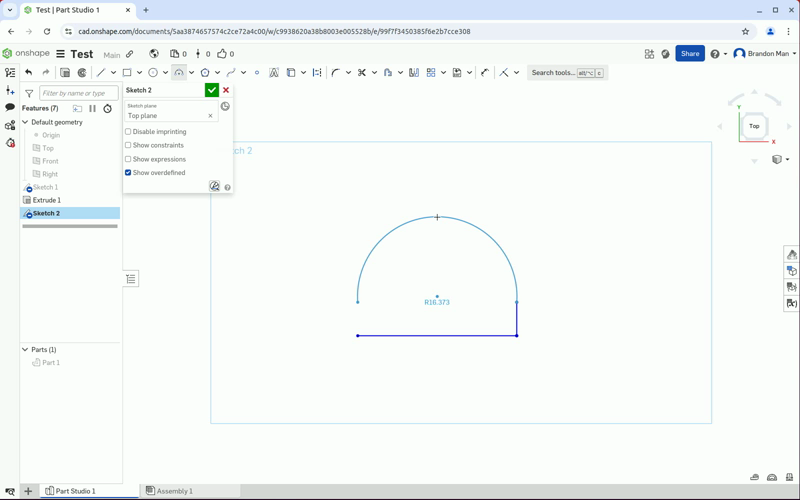
click(437, 216)
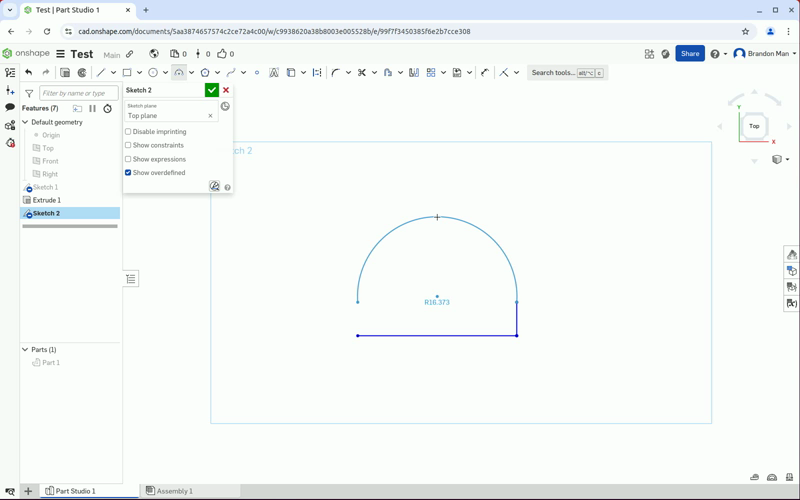
key_up(shift)
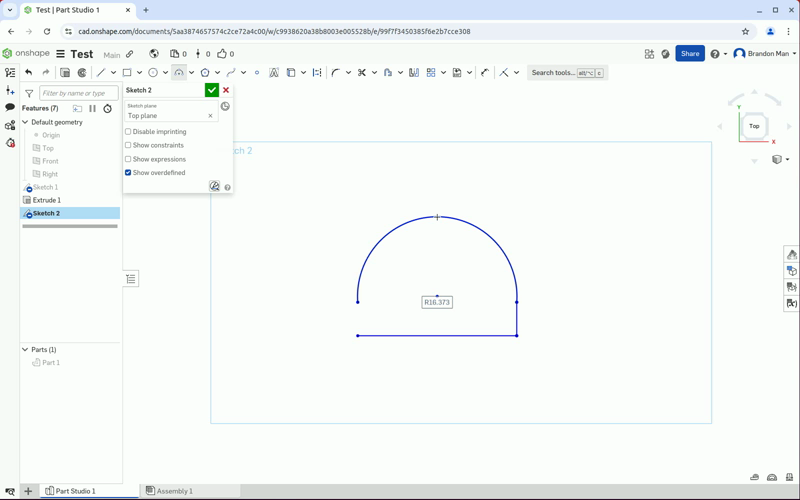
key(esc)
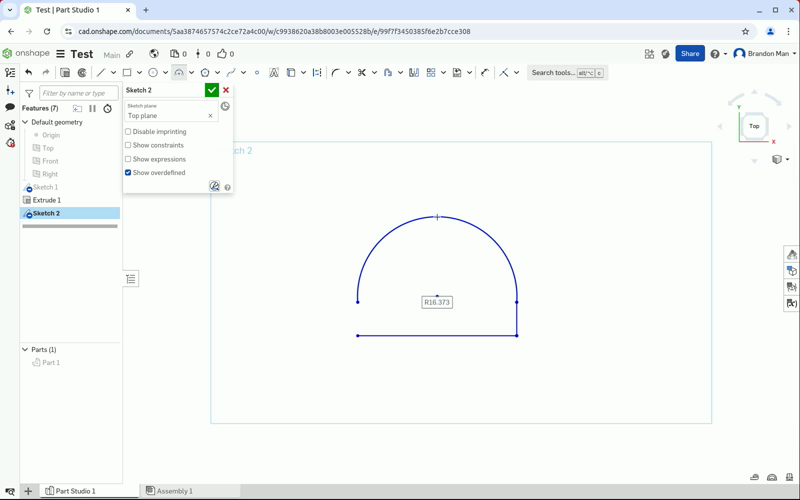
key(l)
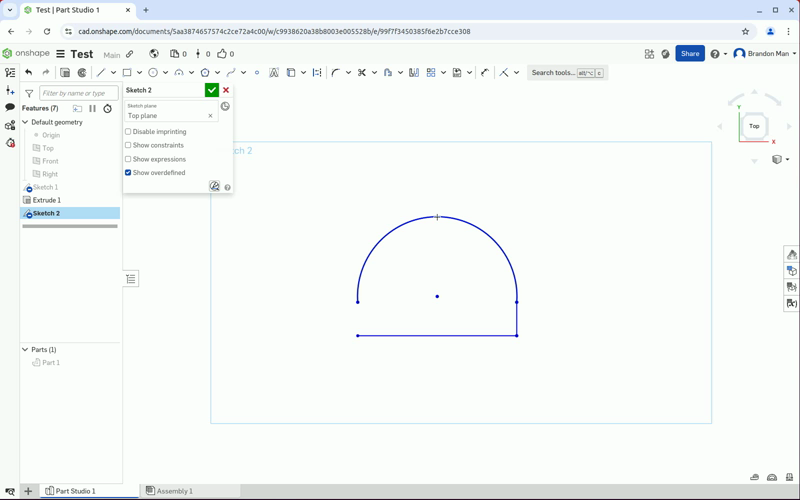
mouse_move(357, 302)
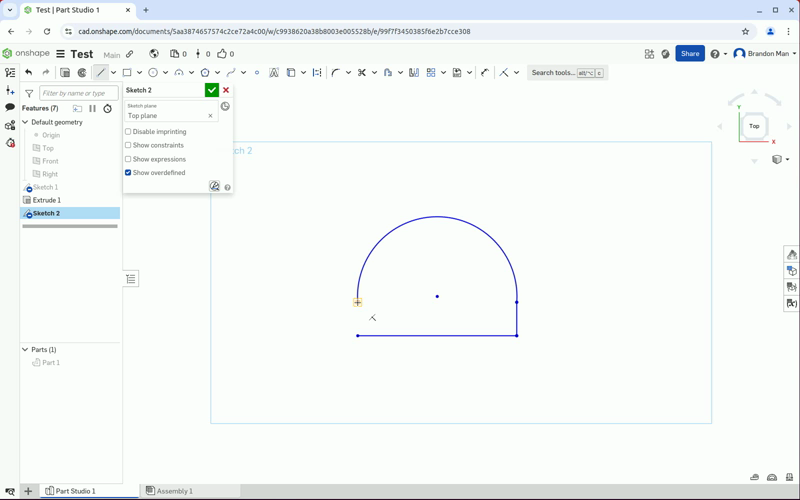
click(357, 302)
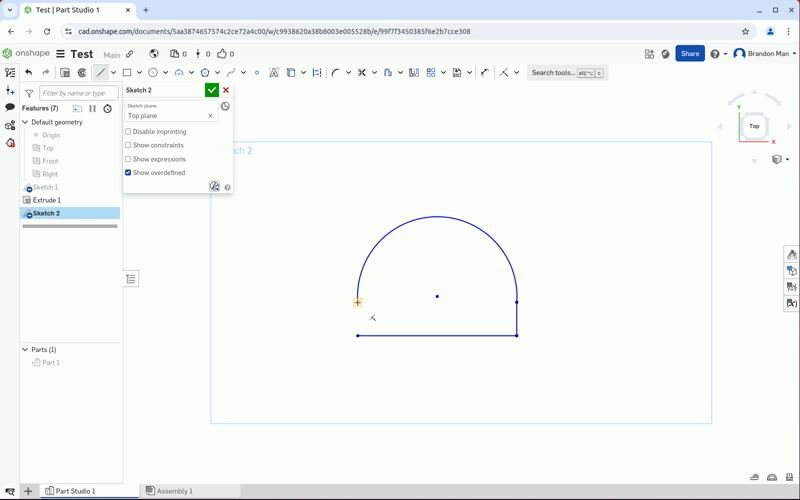
mouse_move(387, 302)
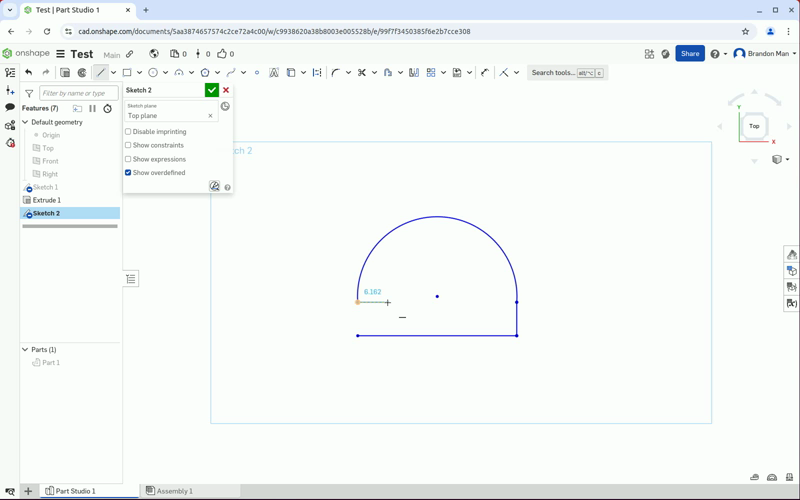
key_down(shift)
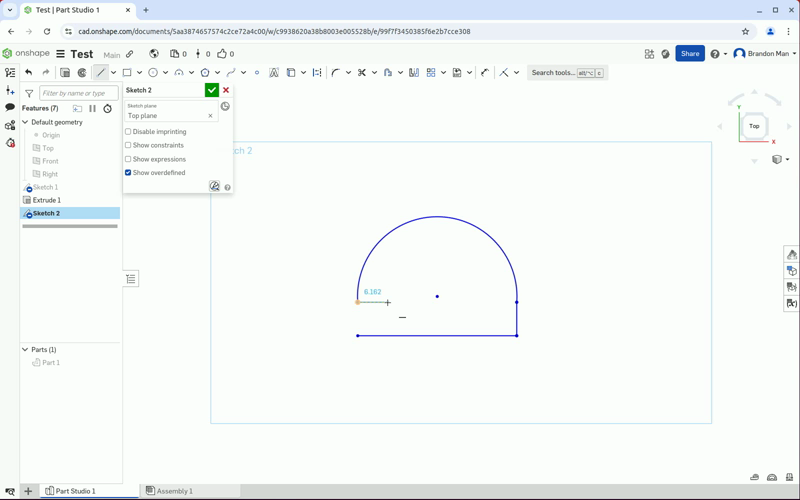
mouse_move(357, 335)
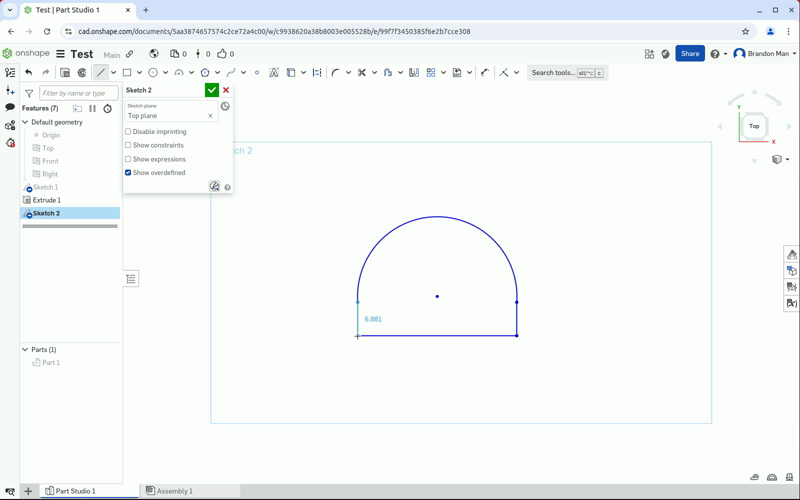
key_up(shift)
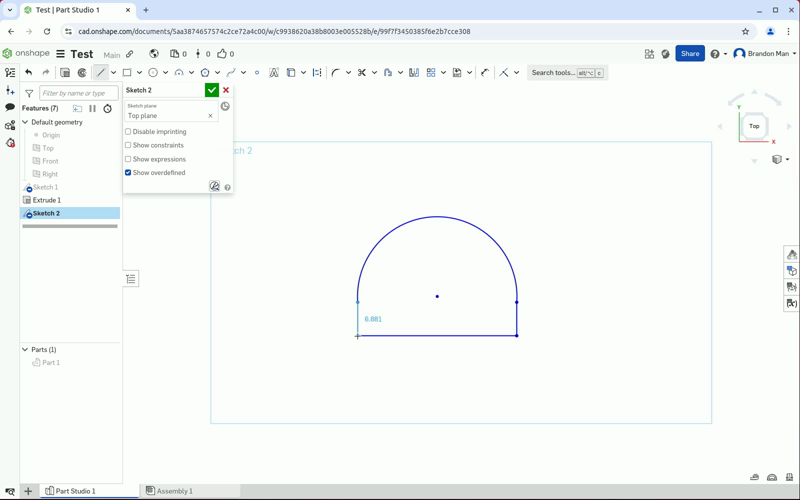
click(357, 335)
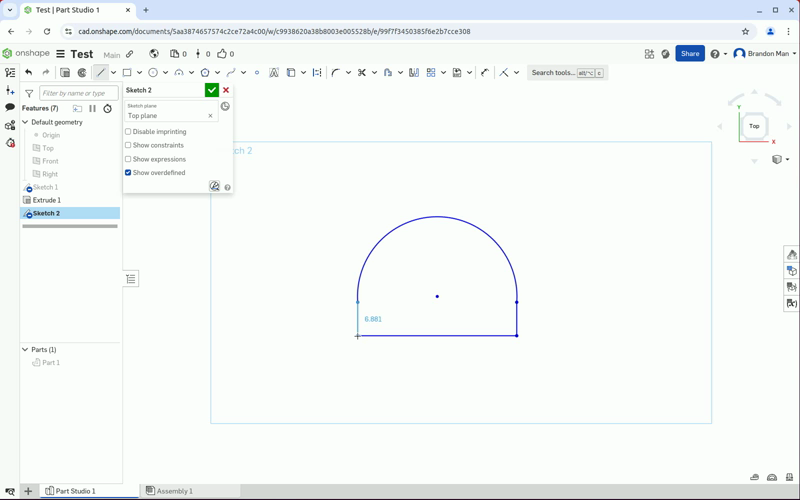
key(esc)
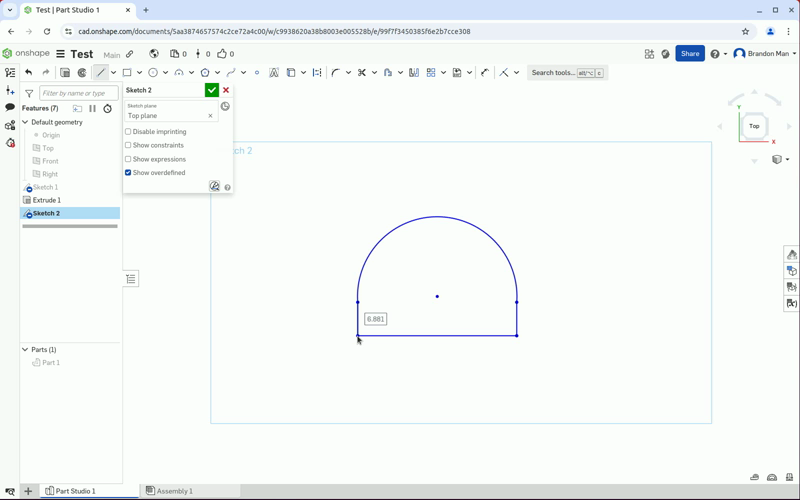
mouse_move(429, 322)
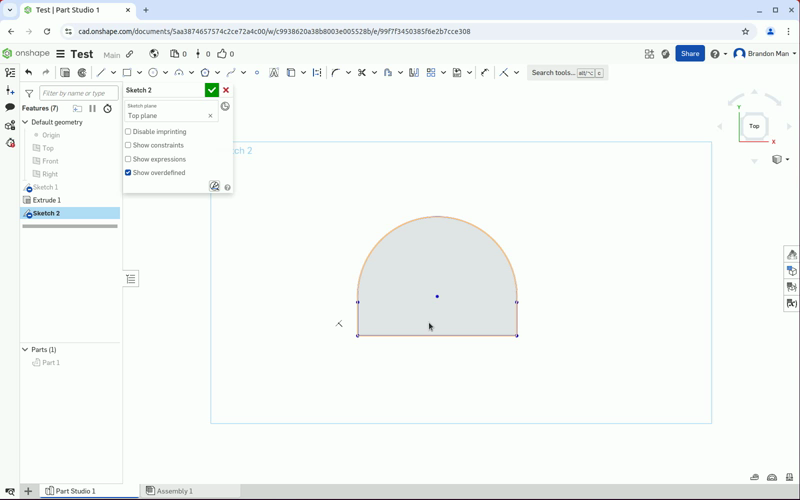
click(429, 322)
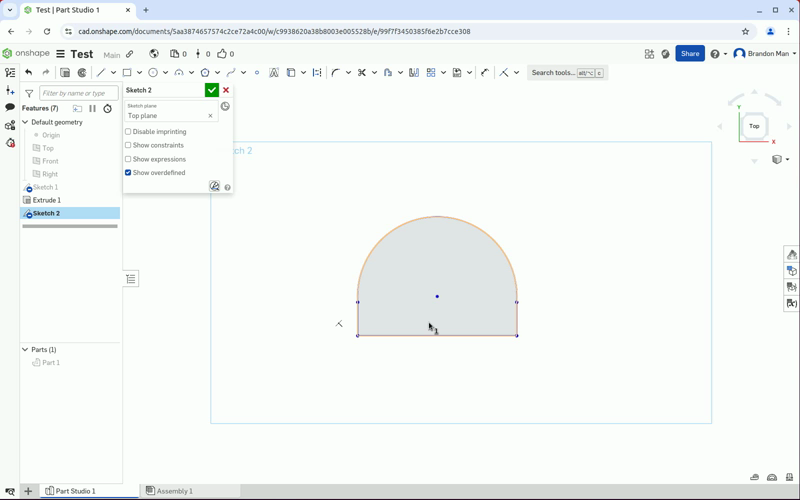
mouse_move(73, 352)
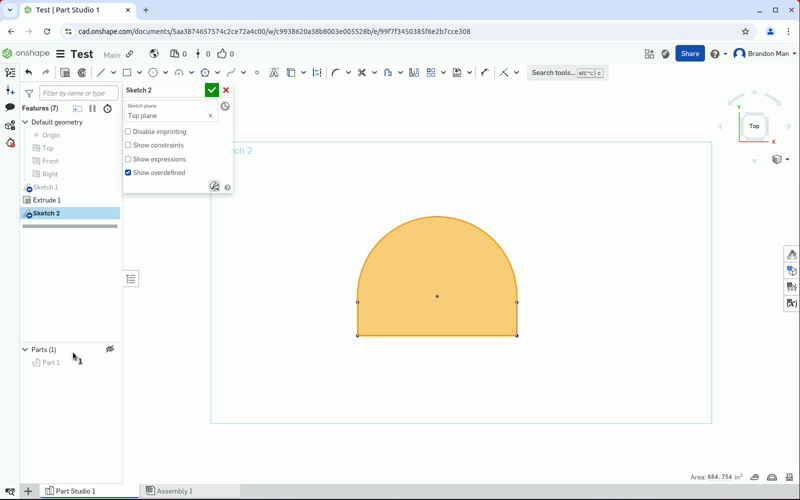
key(shift+y)
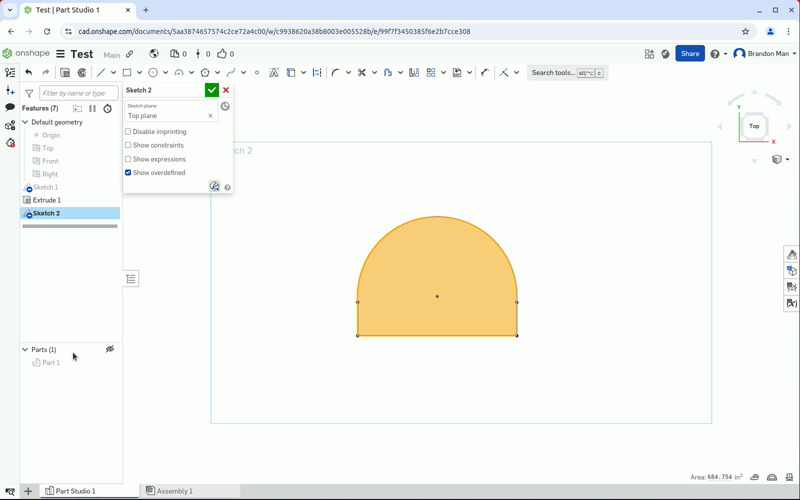
key(shift+e)
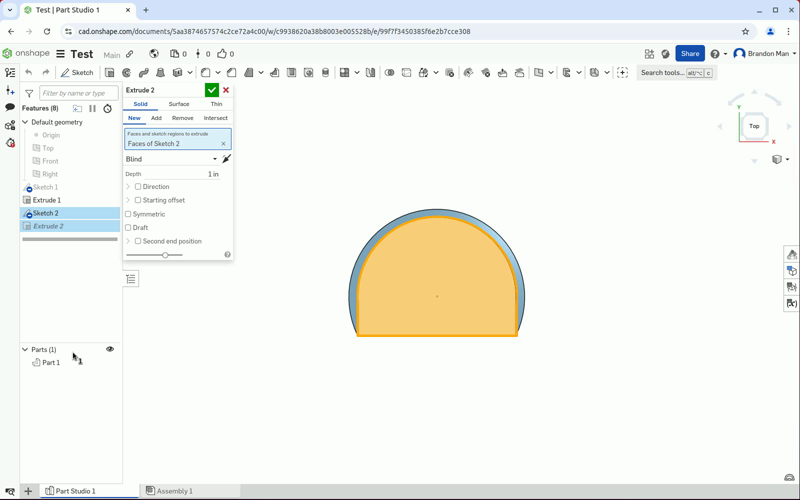
mouse_move(143, 106)
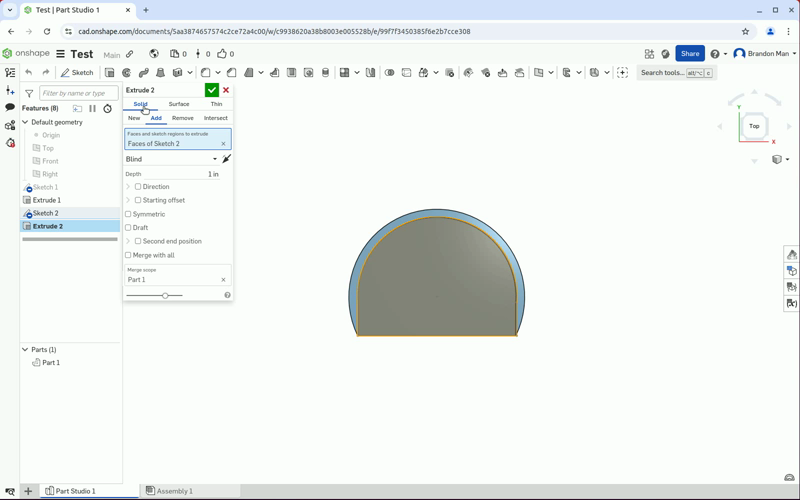
click(143, 106)
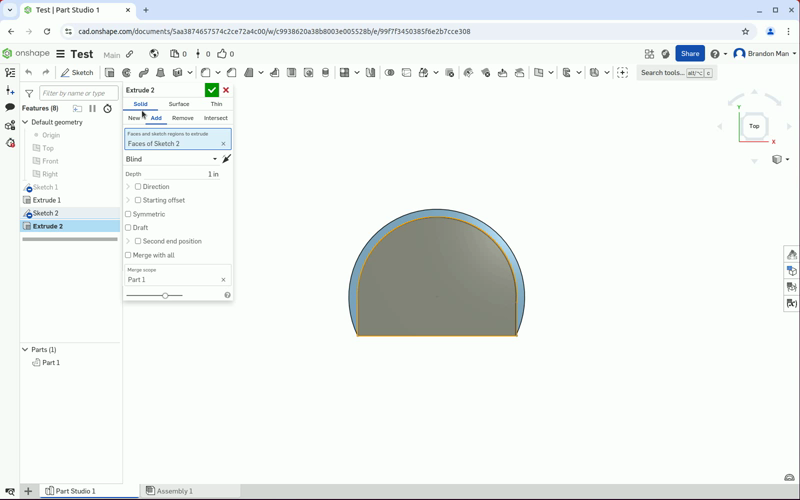
mouse_move(137, 120)
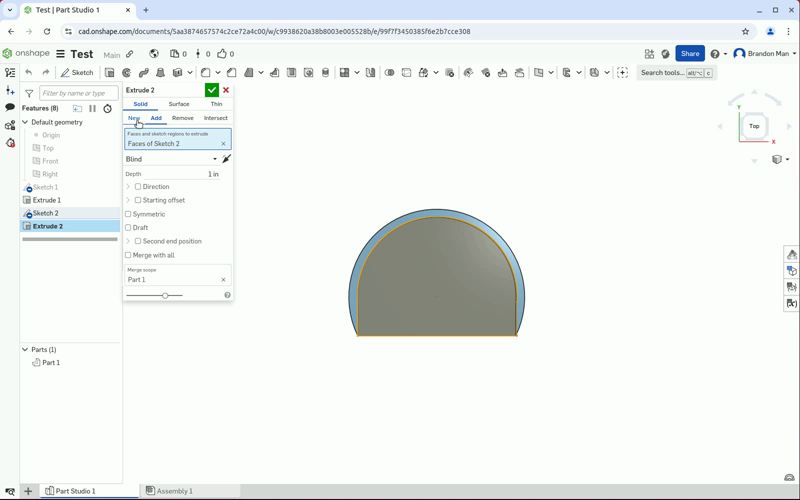
click(137, 120)
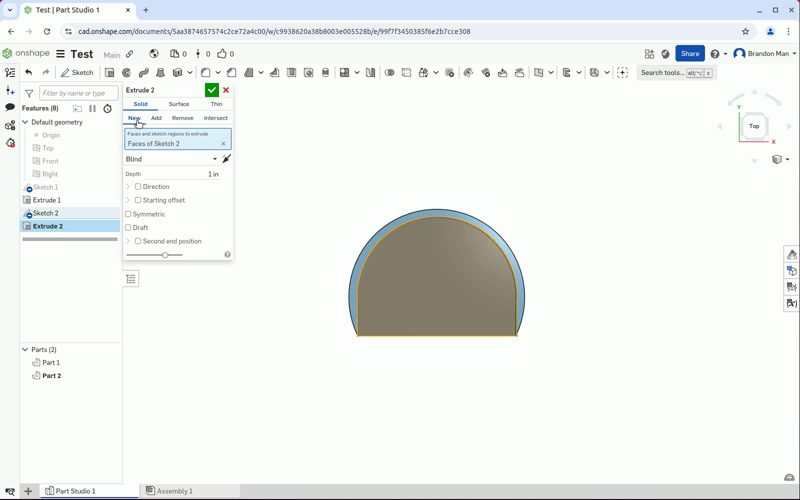
key(tab, 4)
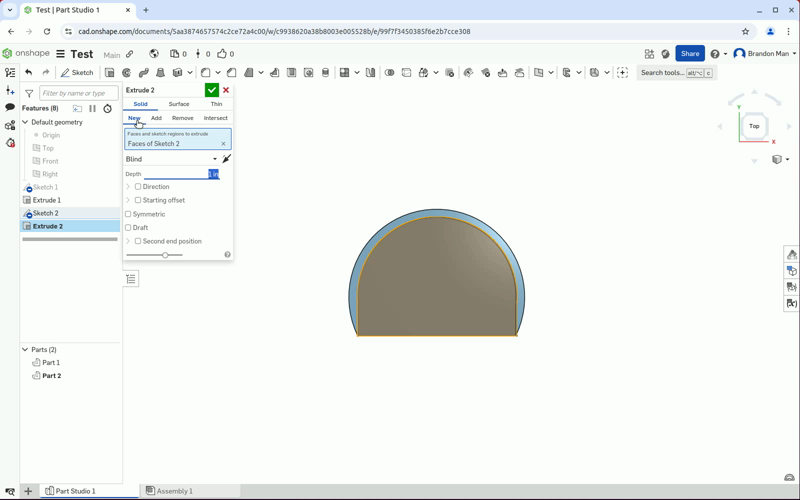
text(1.926)
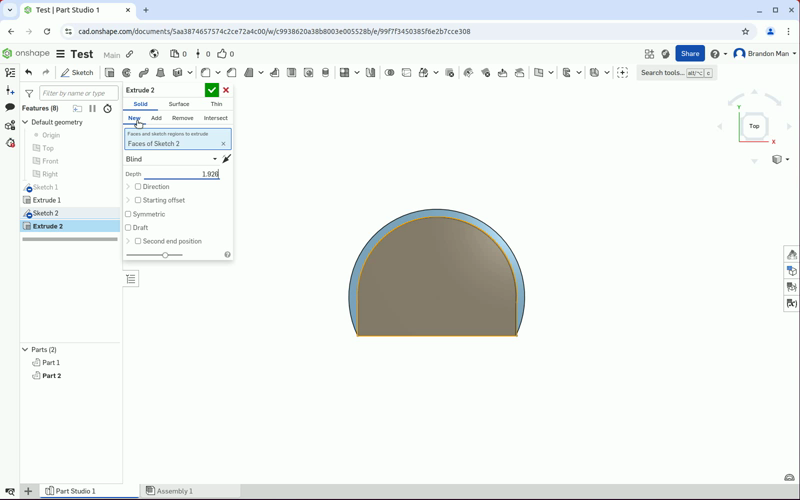
key(enter)
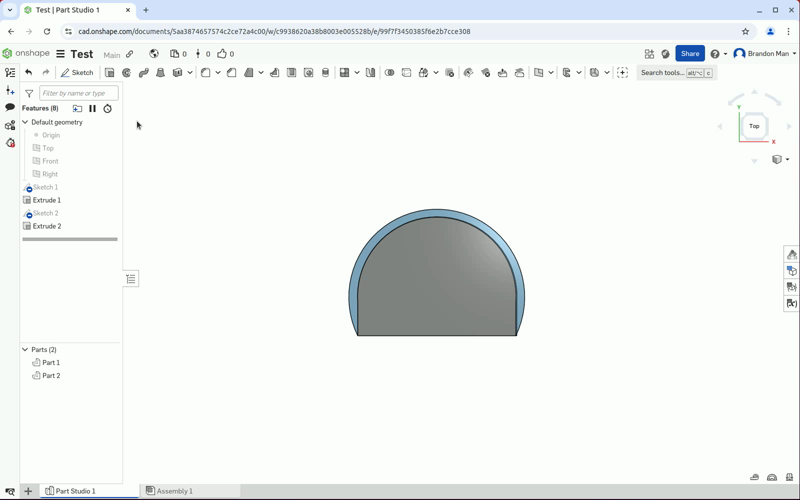
key(shift+h)
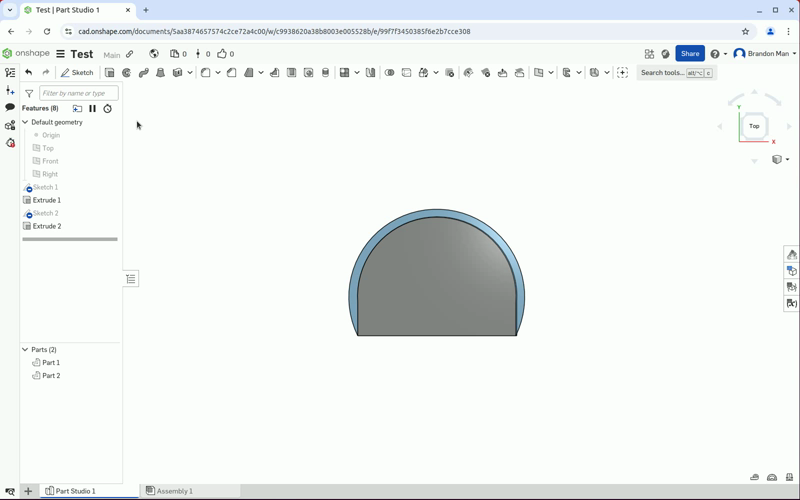
key(shift+h)
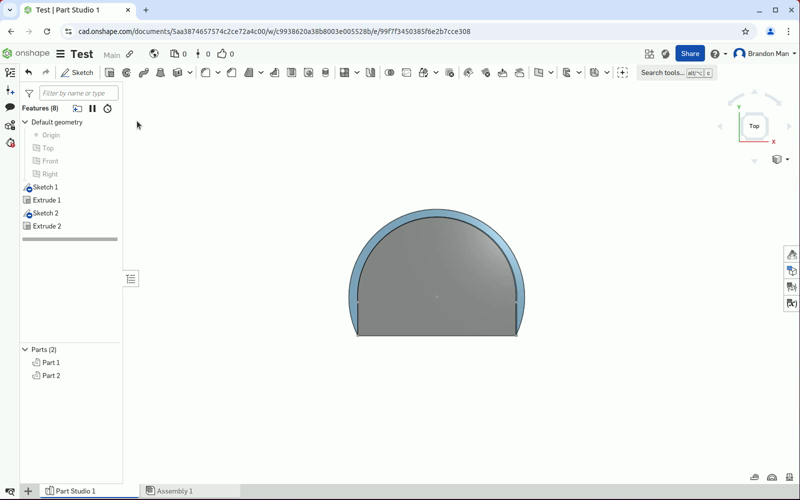
key(shift+7)
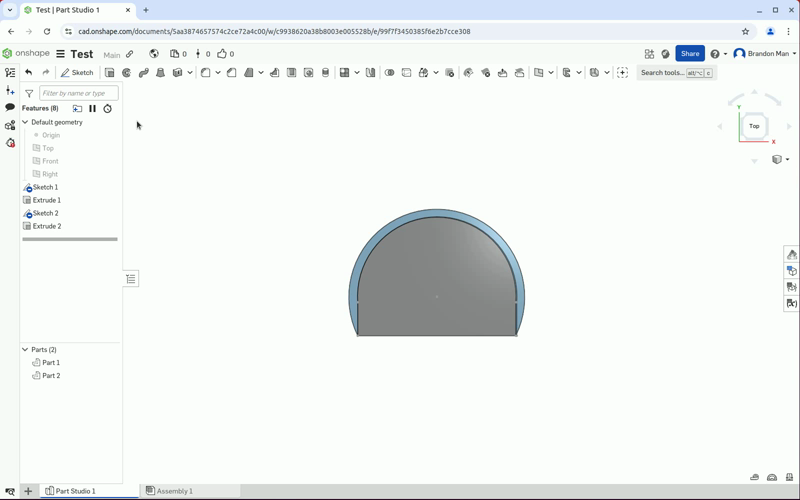
key(up, 3)
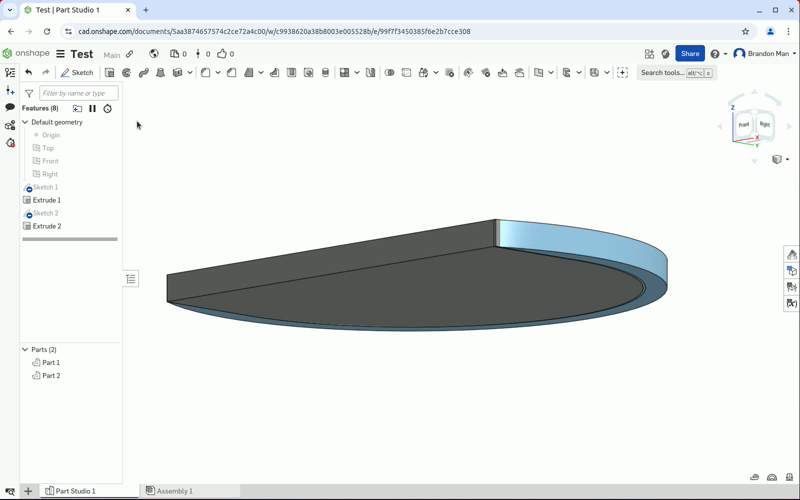
key(left, 3)
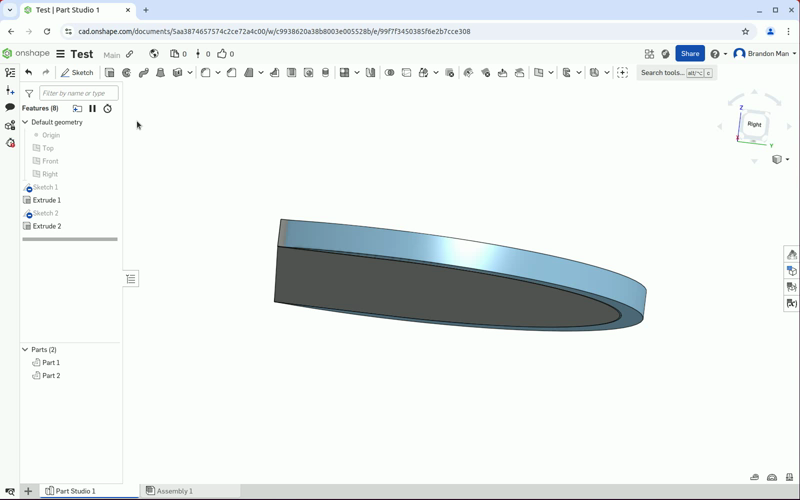
key(right, 3)
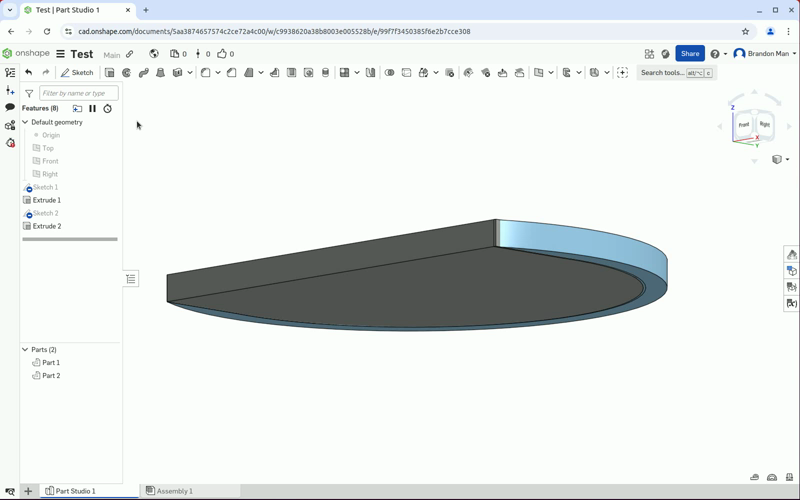
key(down, 3)
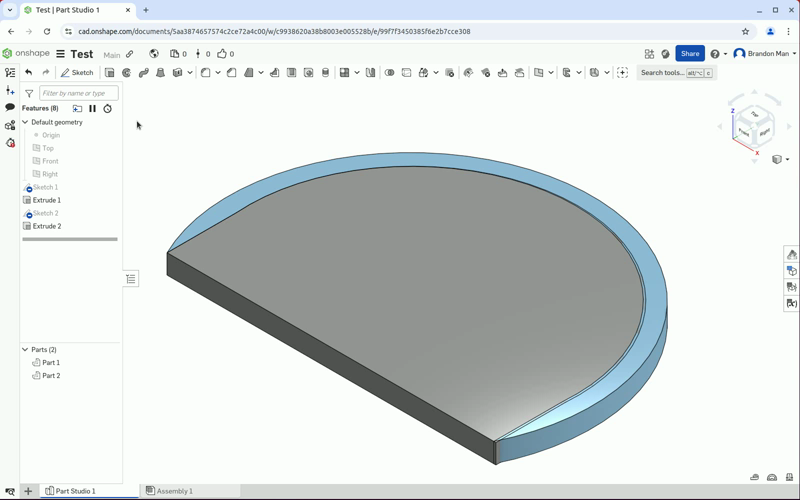
mouse_move(73, 189)
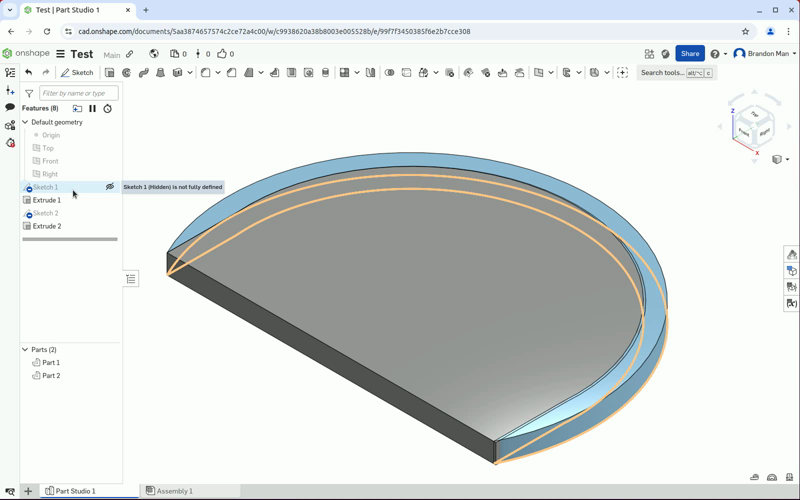
click(73, 189)